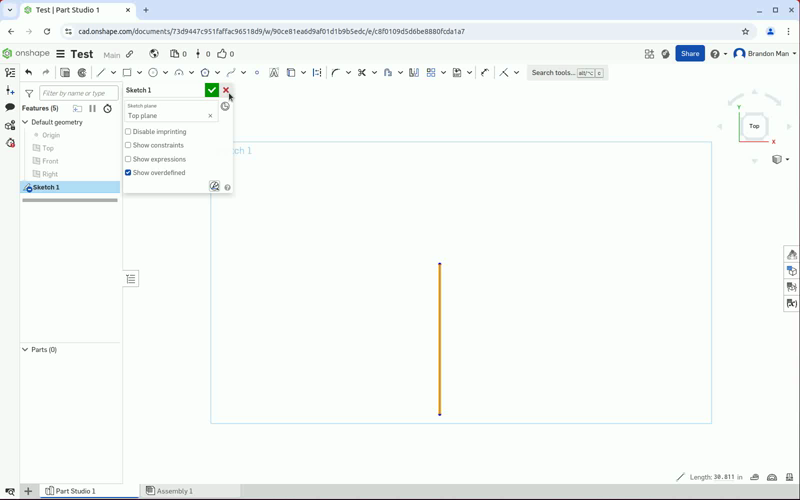
key(shift+h)
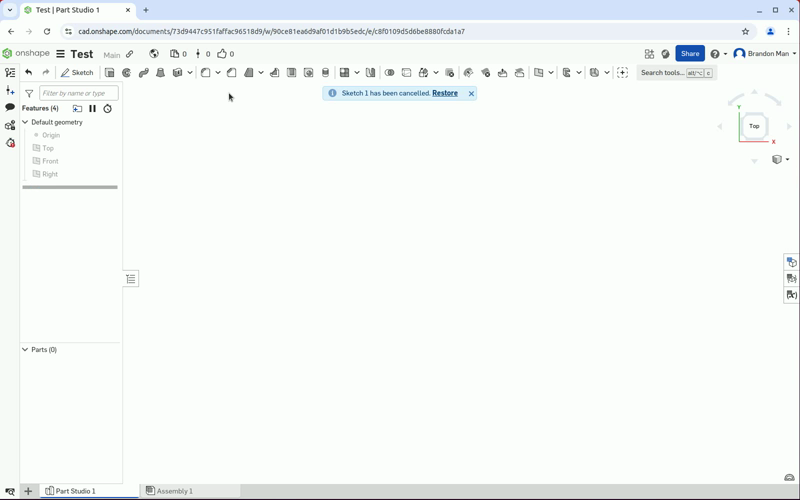
mouse_move(73, 352)
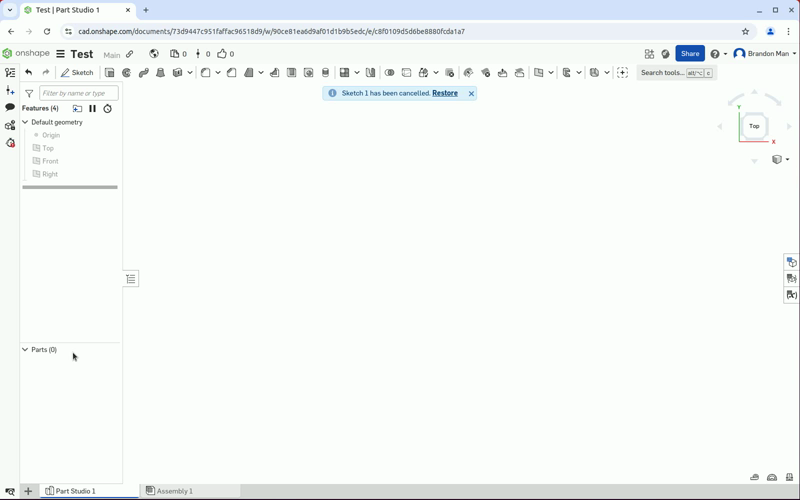
key(y)
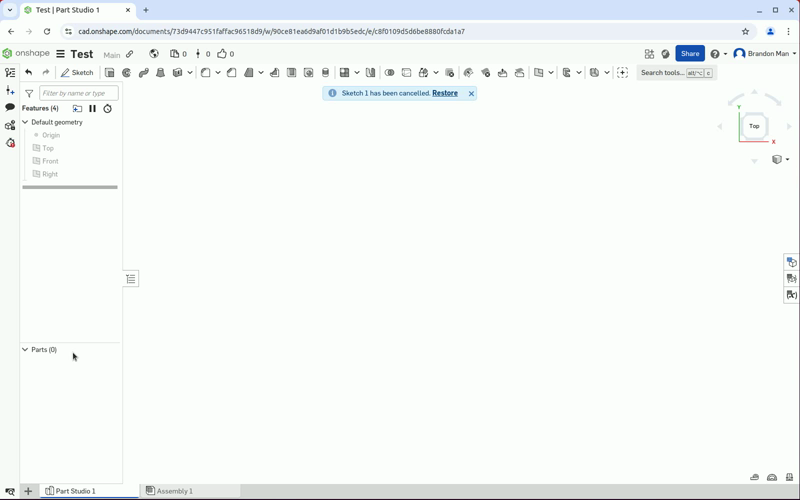
key(shift+p)
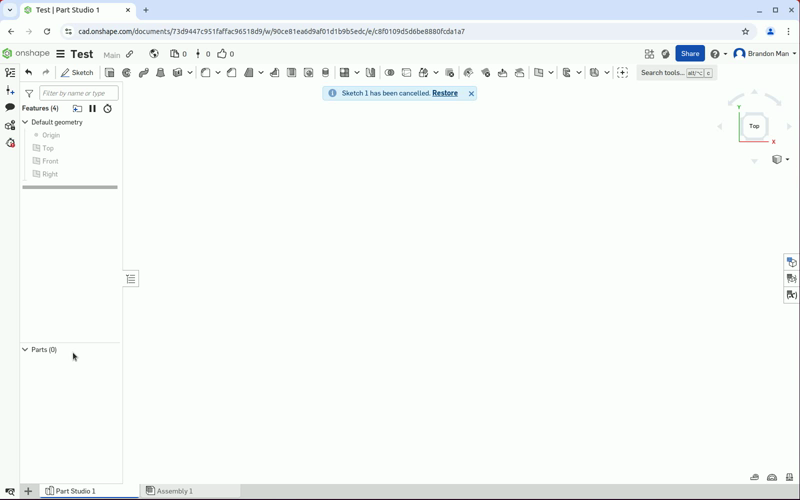
key(space)
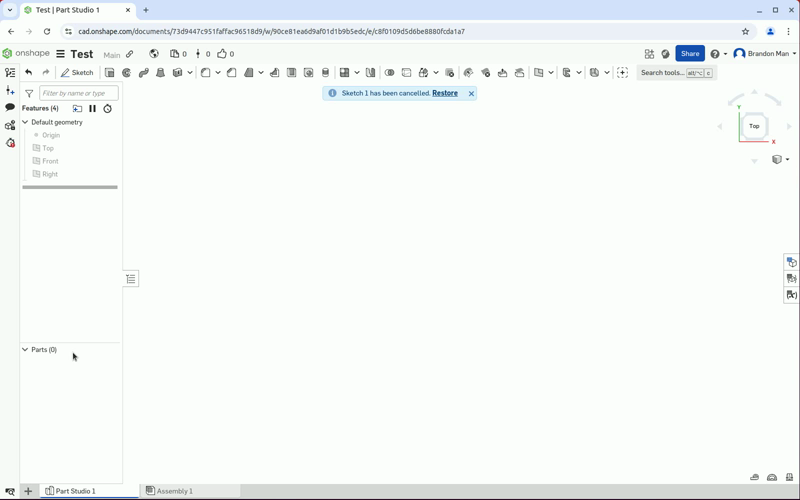
key_down(shift)
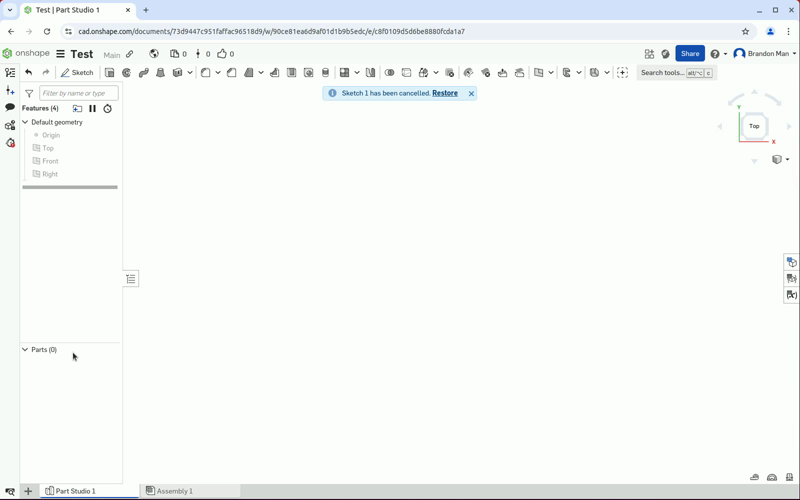
key(up)
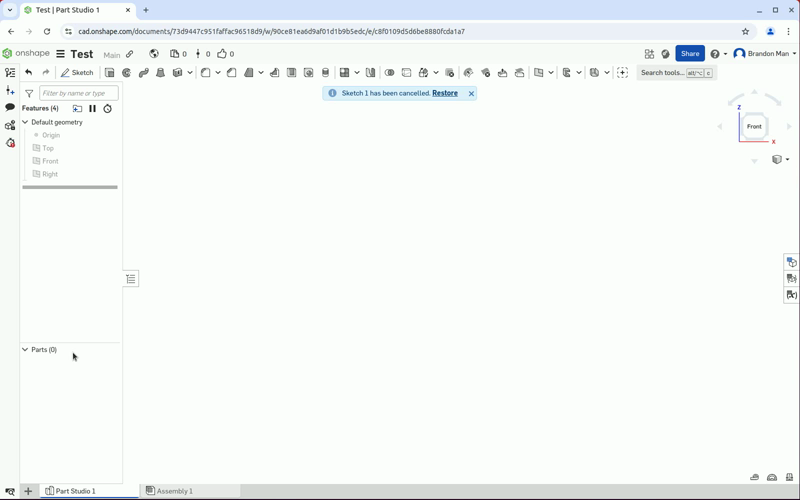
key_up(shift)
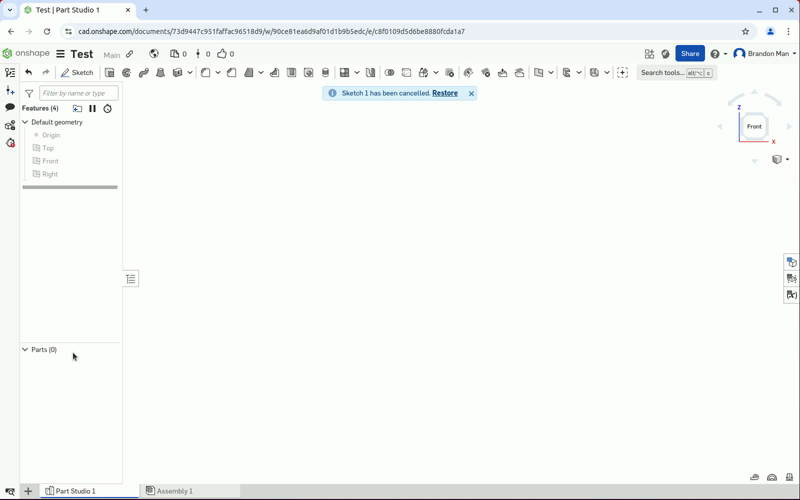
key(space)
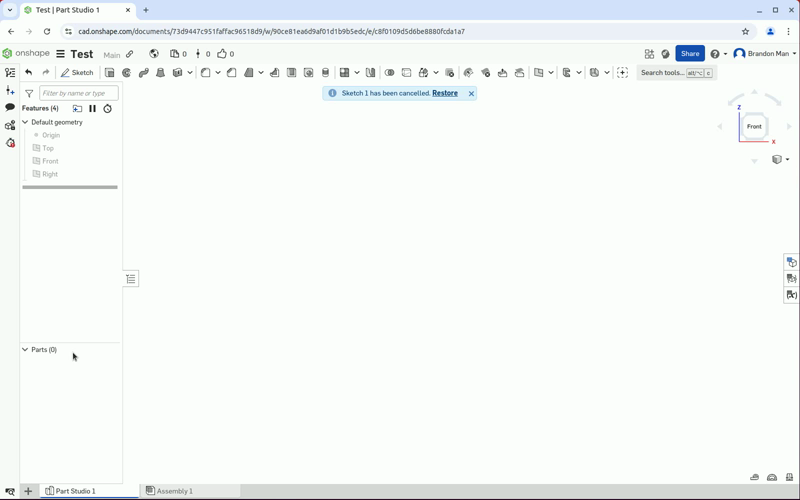
key_down(shift)
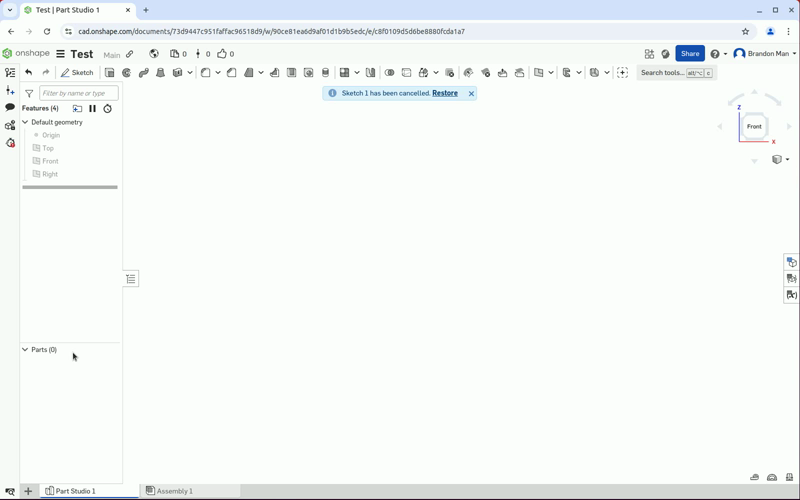
key(left)
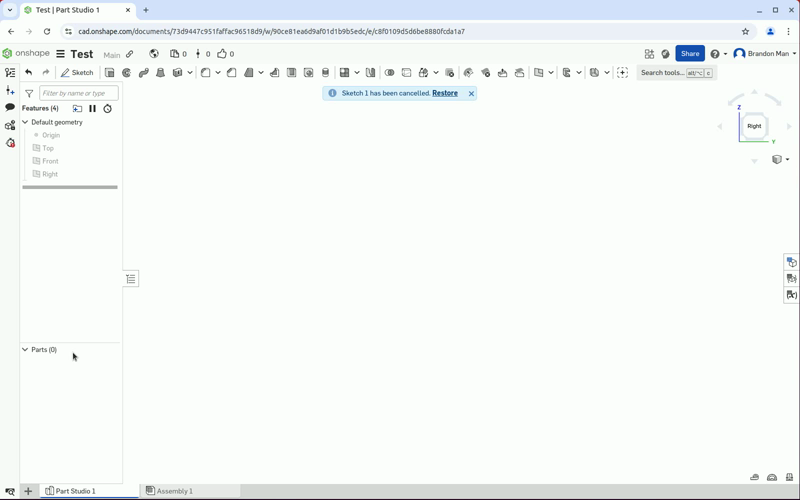
key_up(shift)
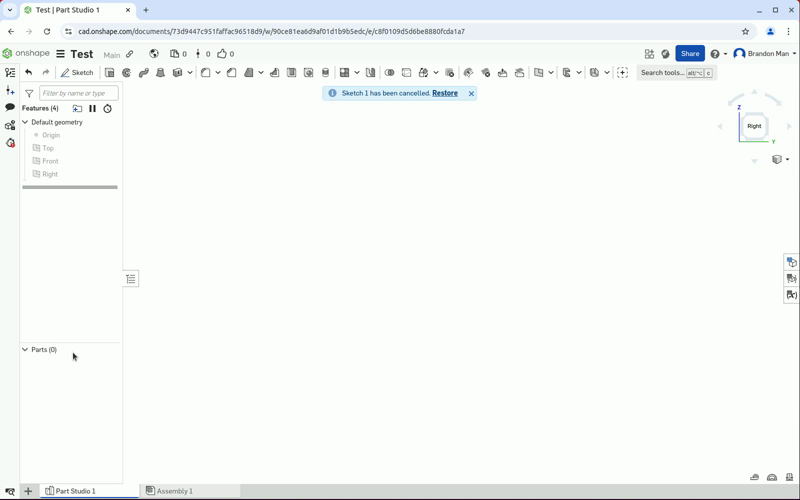
mouse_move(73, 352)
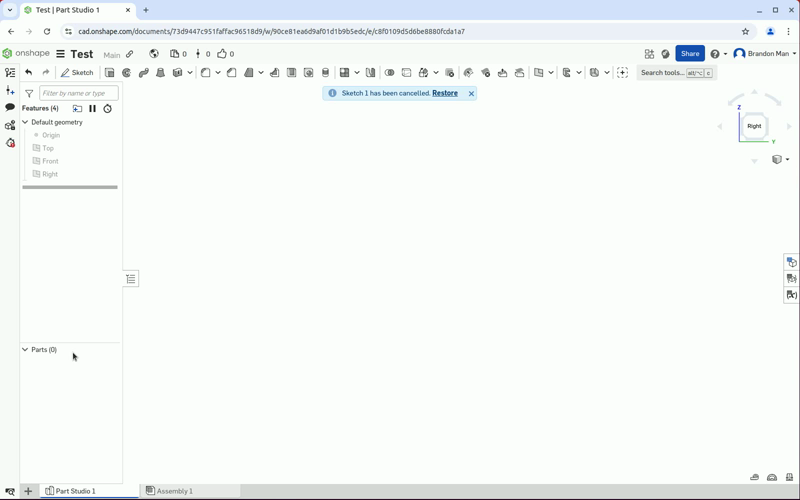
key(shift+y)
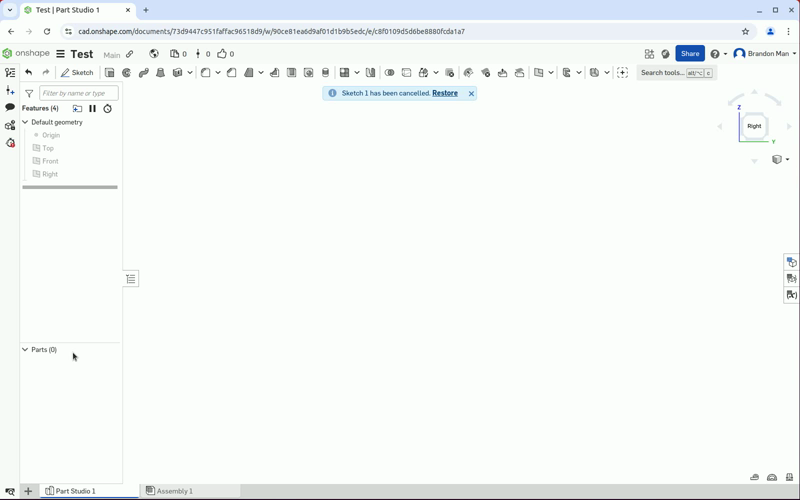
key(shift+s)
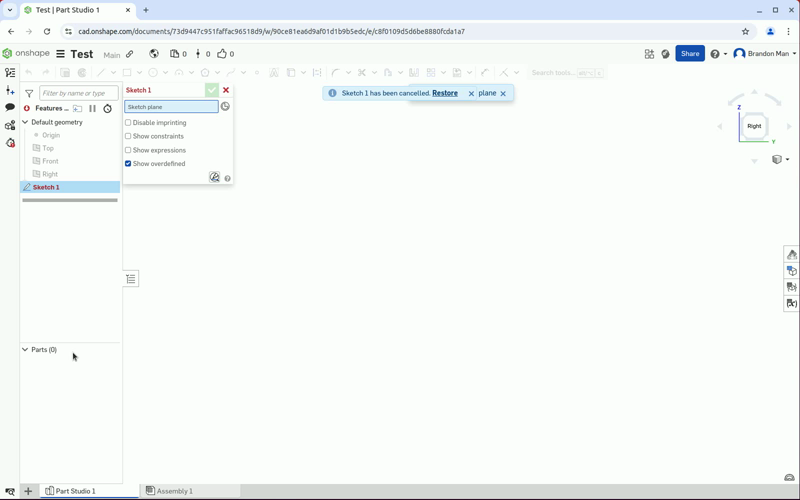
mouse_move(73, 176)
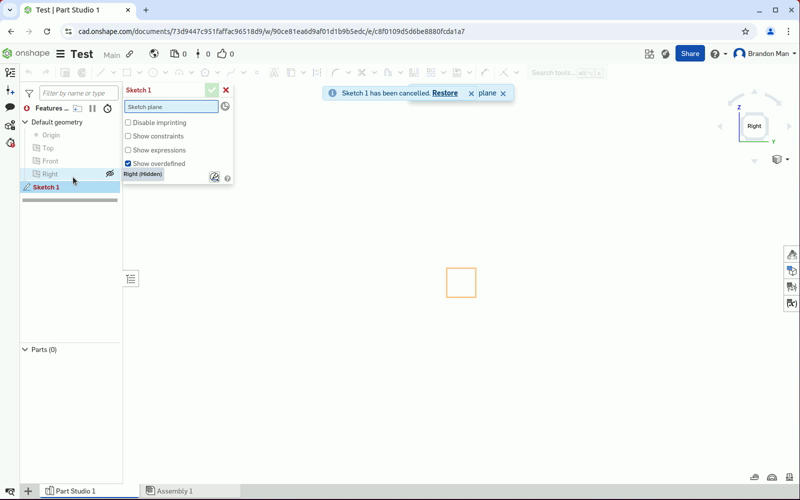
click(73, 176)
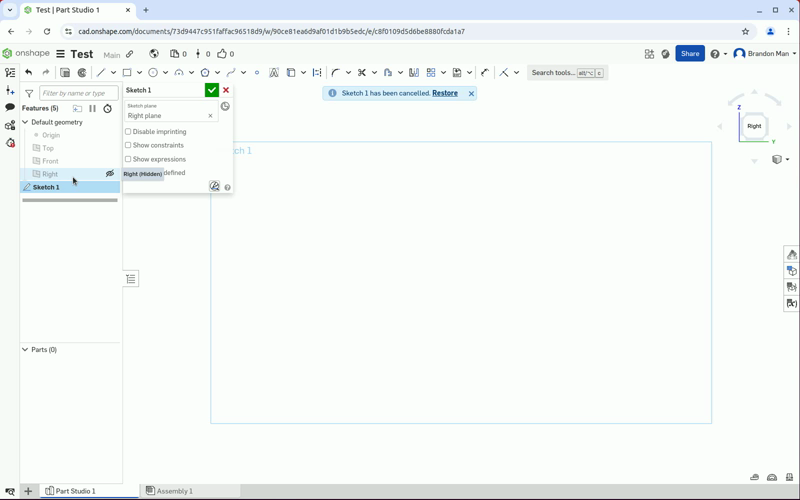
mouse_move(73, 352)
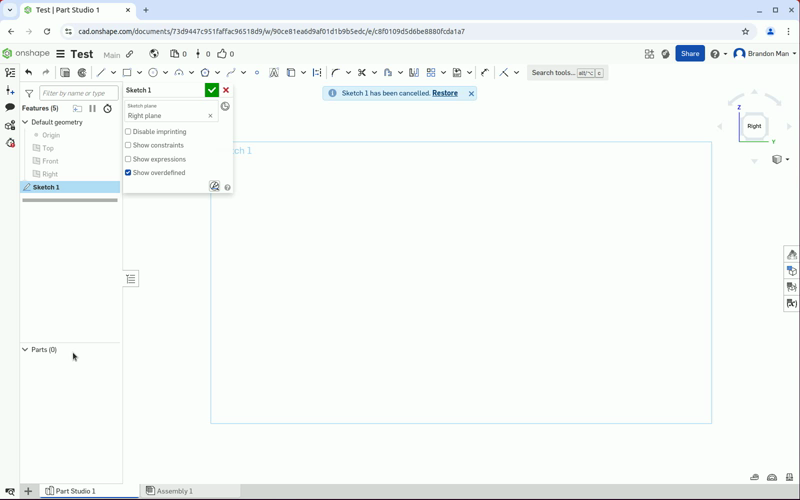
key(y)
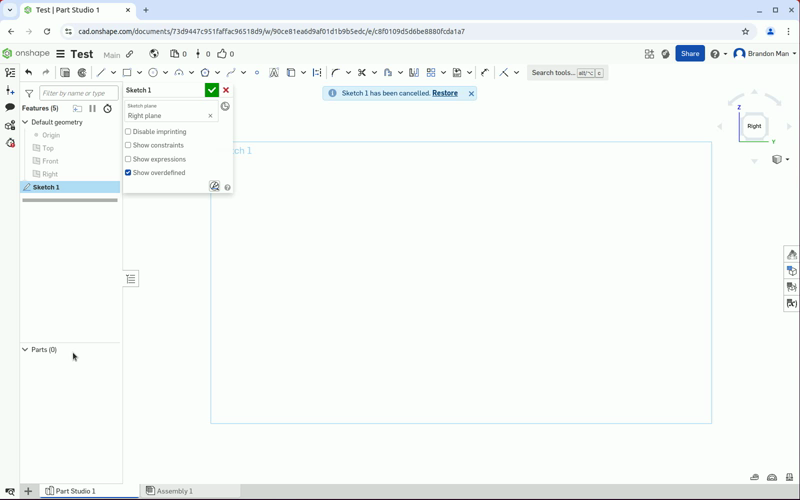
key(c)
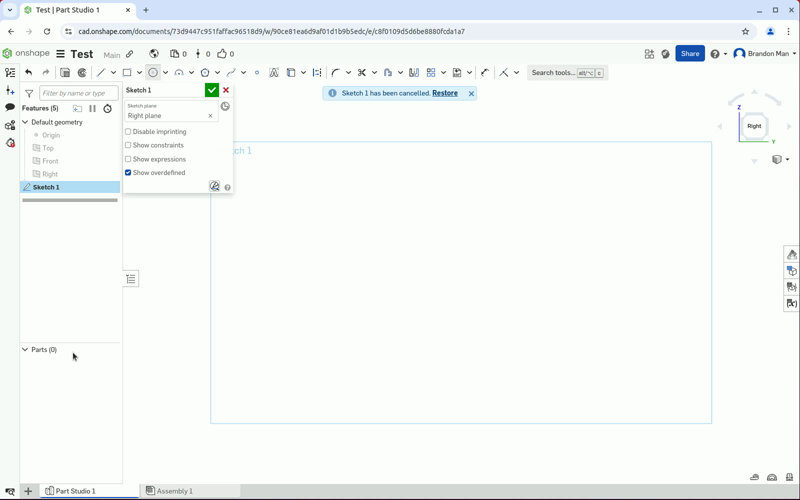
key_down(shift)
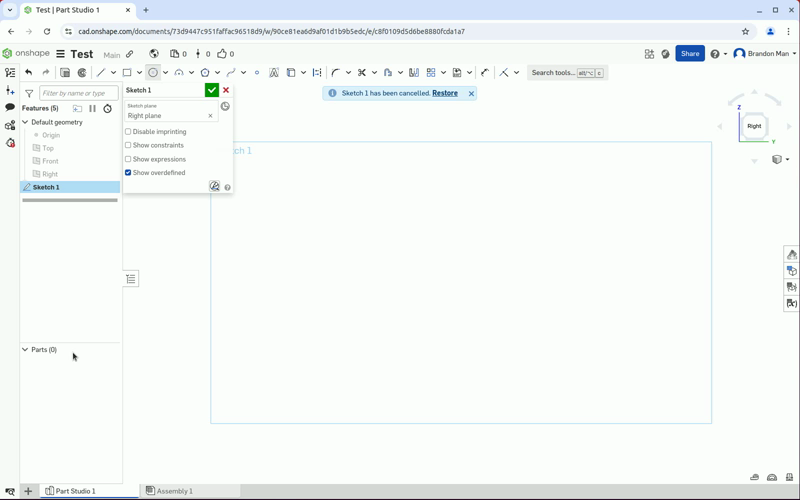
mouse_move(524, 233)
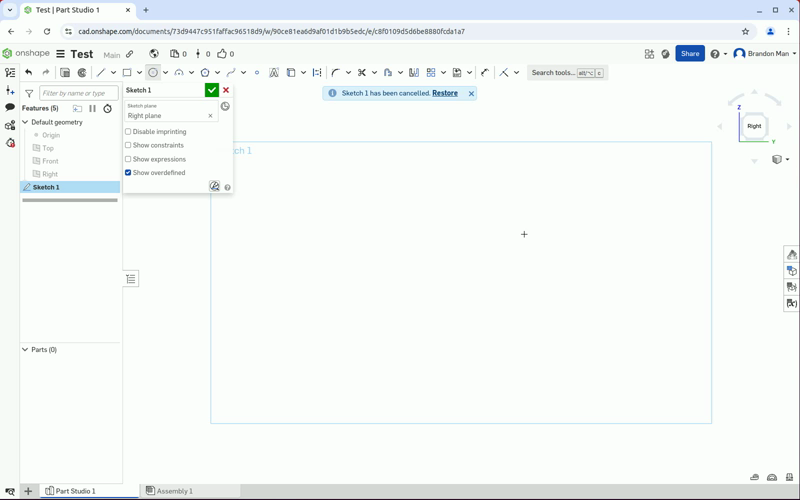
click(524, 233)
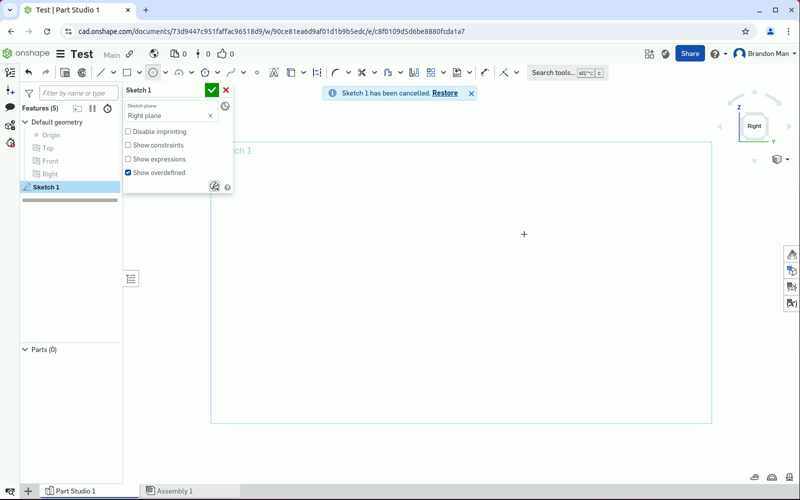
key_up(shift)
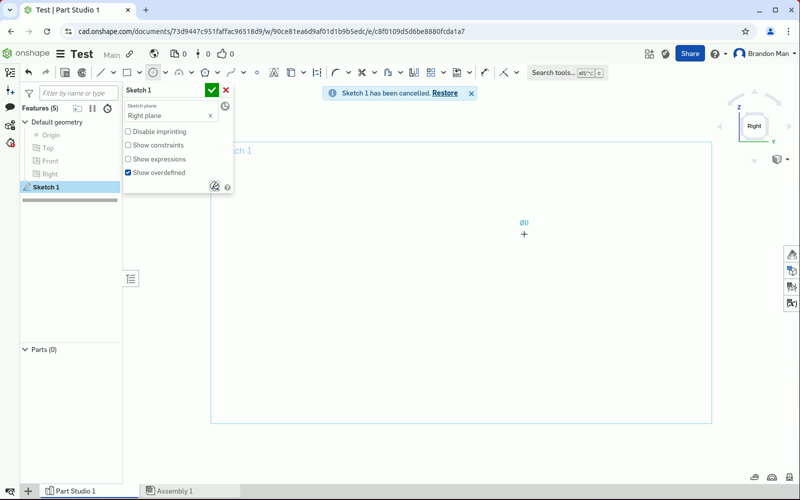
mouse_move(531, 233)
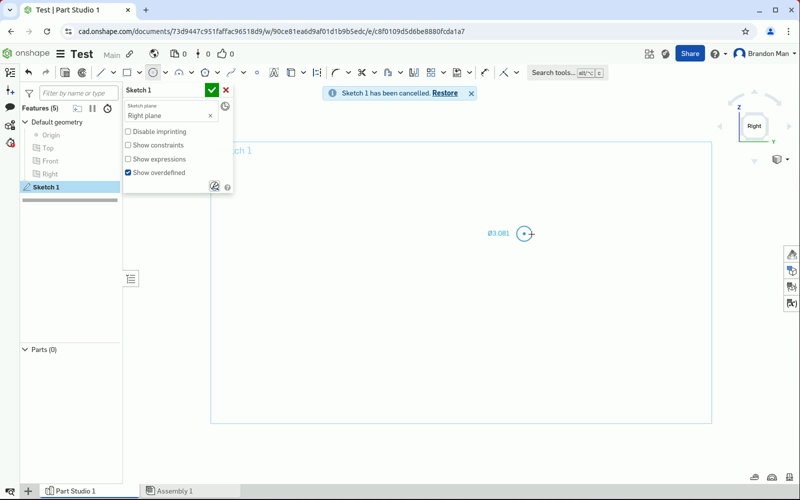
click(531, 233)
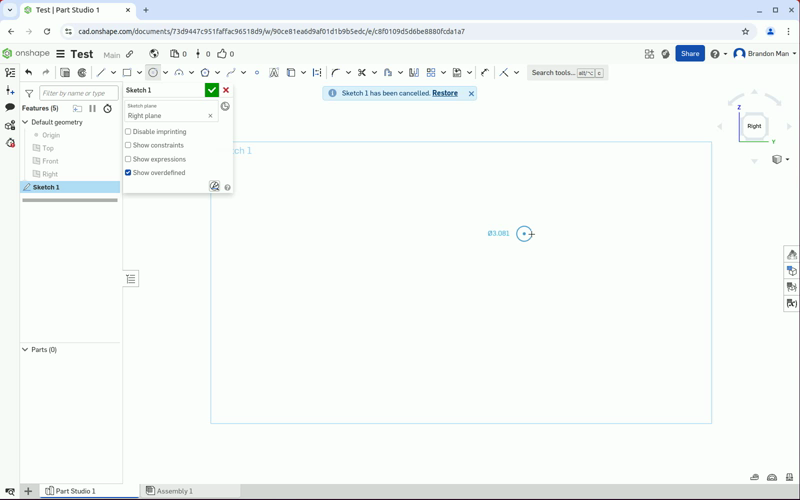
key(esc)
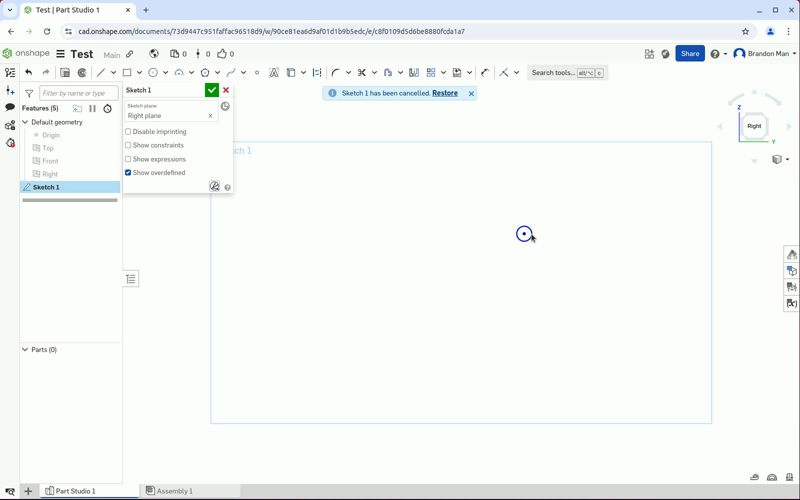
mouse_move(529, 228)
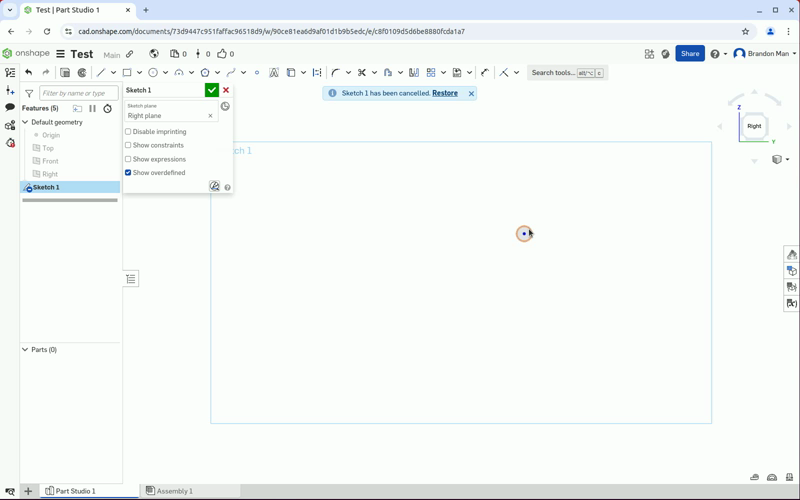
scroll(6)
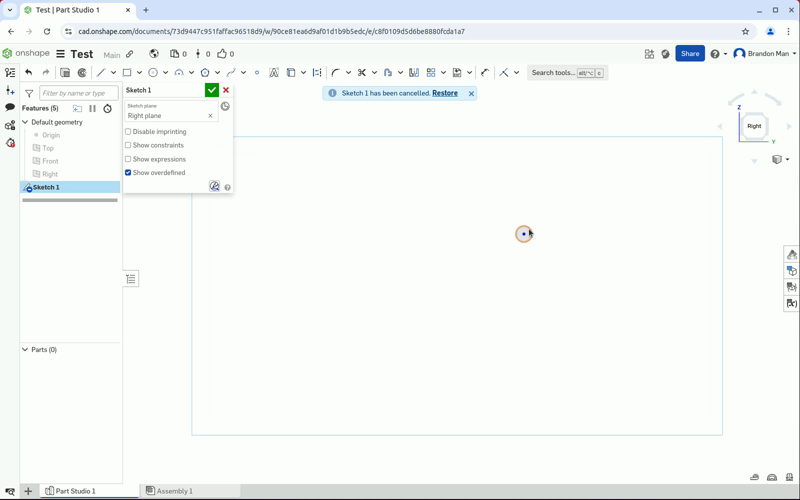
scroll(6)
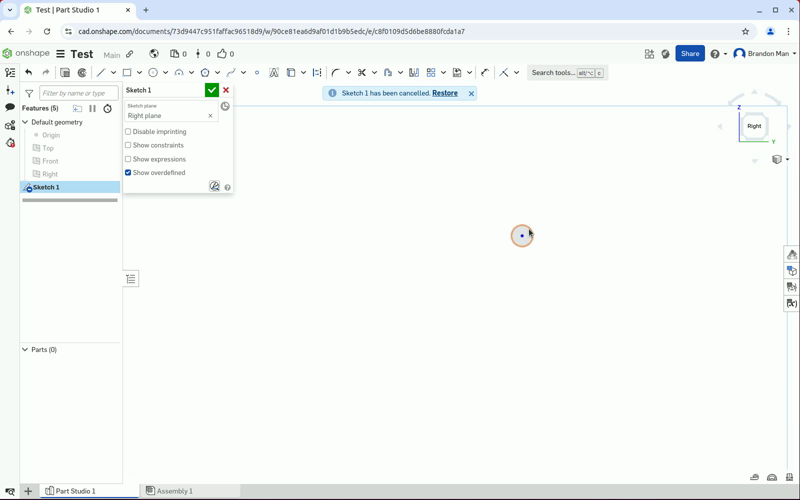
scroll(6)
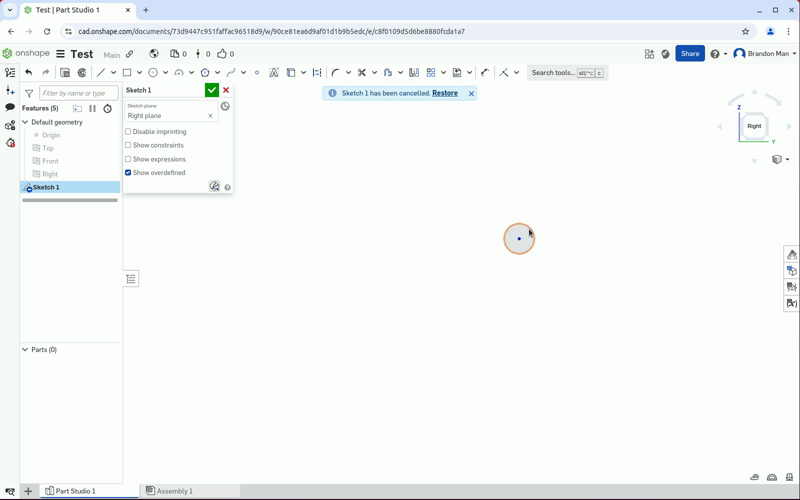
scroll(6)
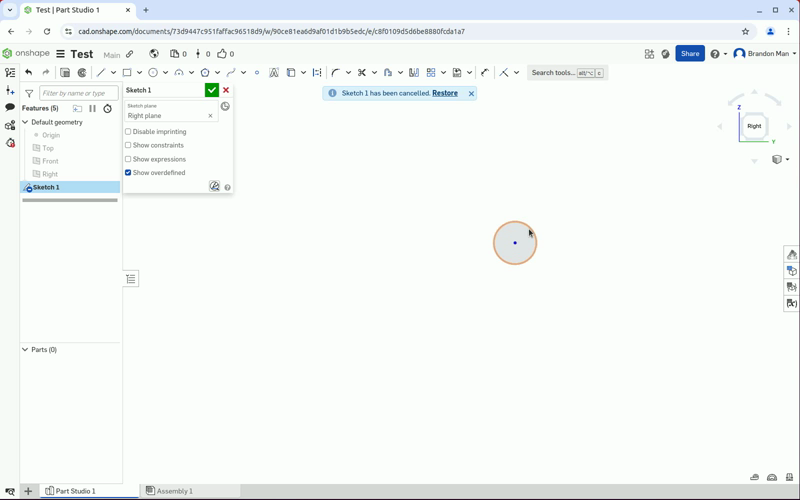
scroll(6)
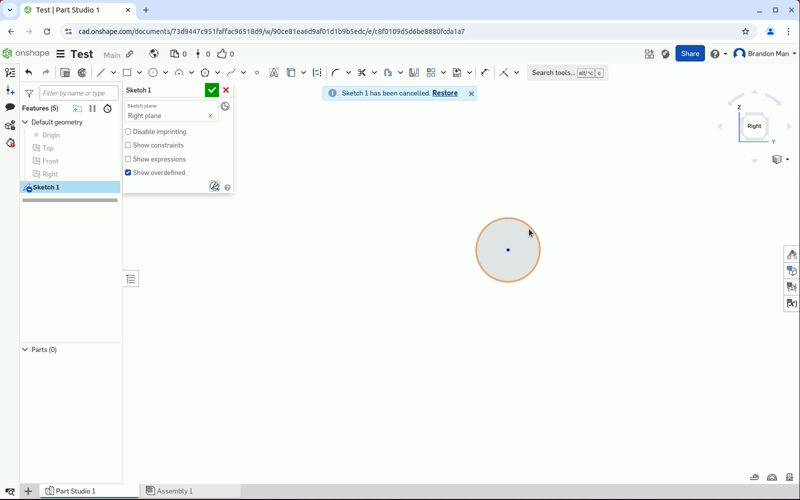
scroll(6)
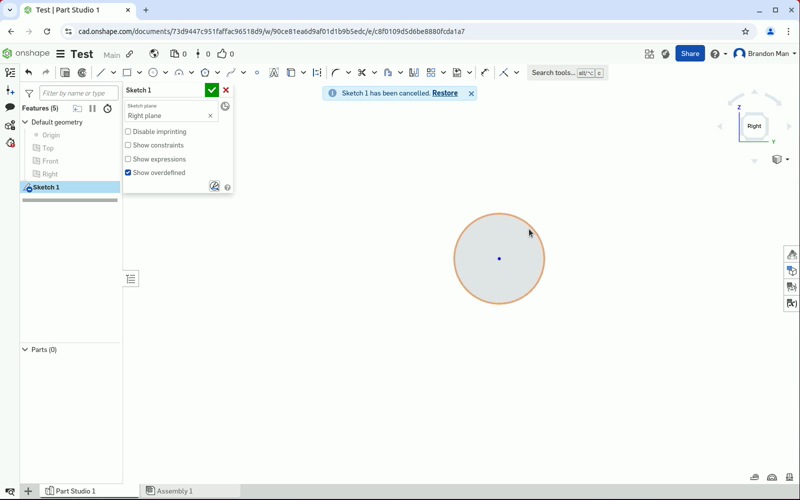
scroll(6)
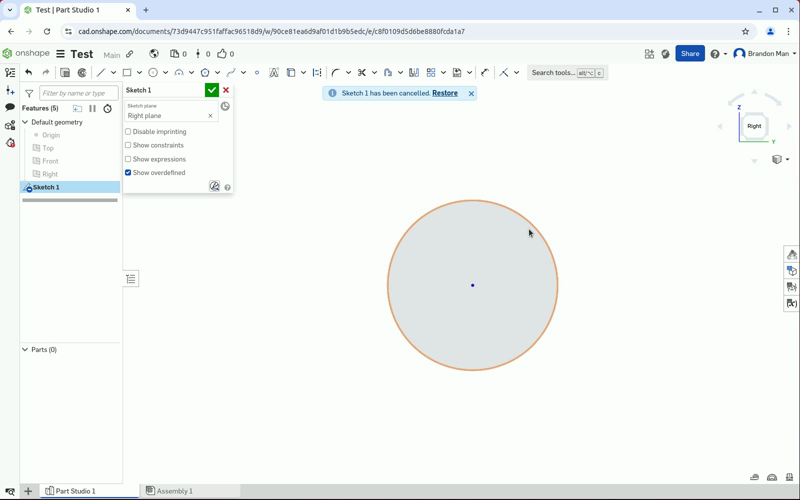
click(529, 228)
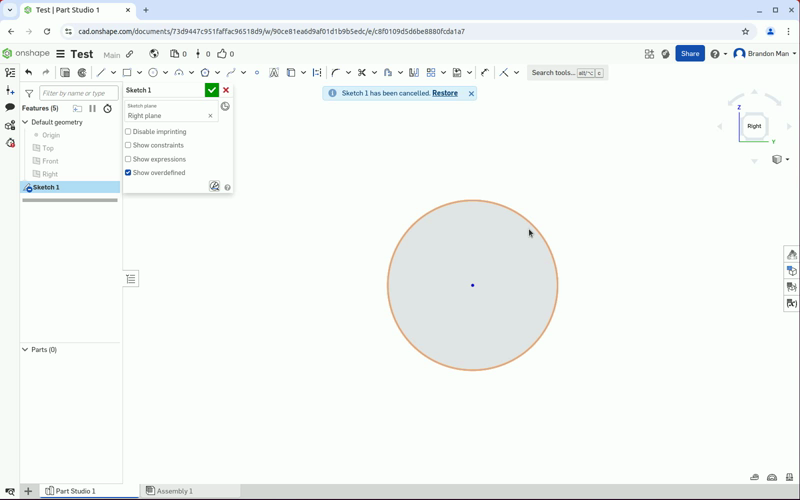
scroll(-6)
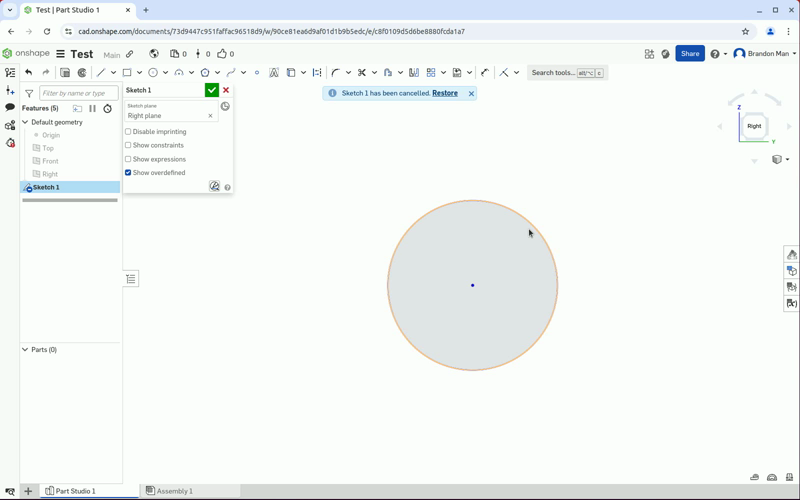
scroll(-6)
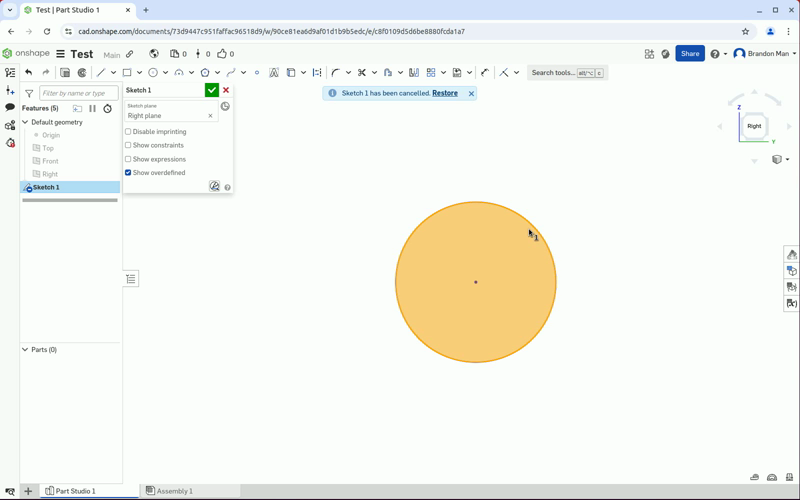
scroll(-6)
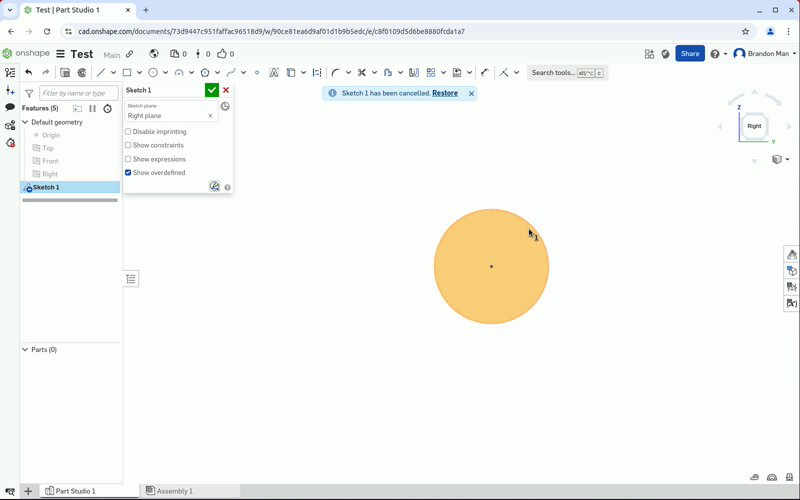
scroll(-6)
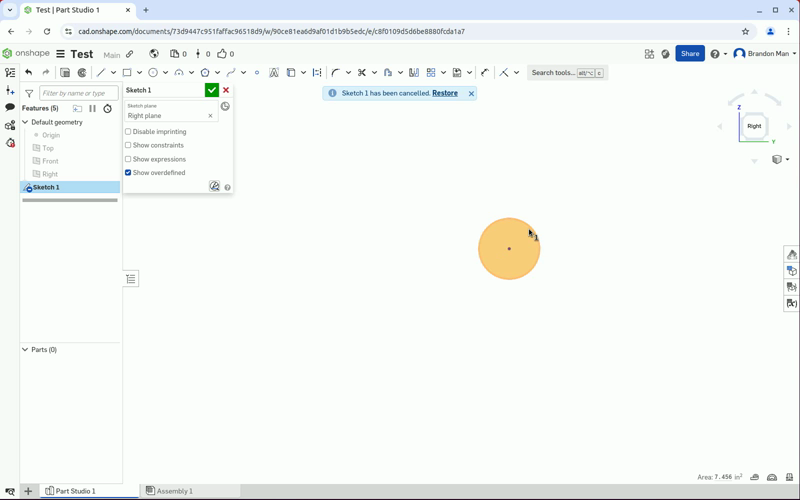
scroll(-6)
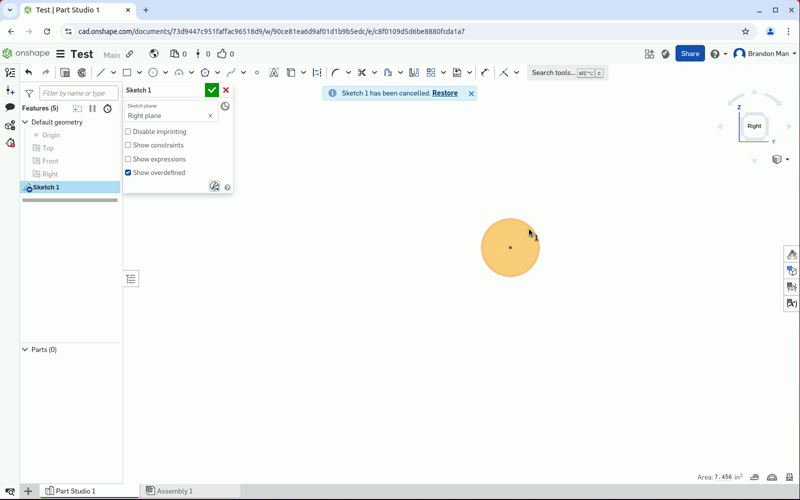
scroll(-6)
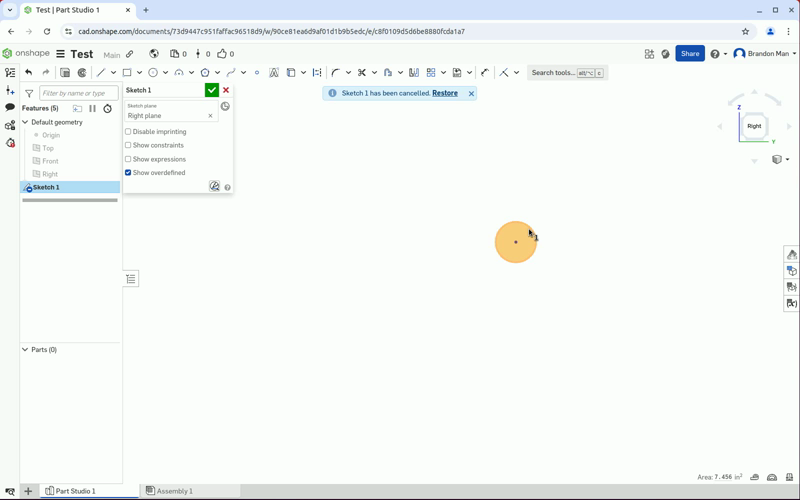
scroll(-6)
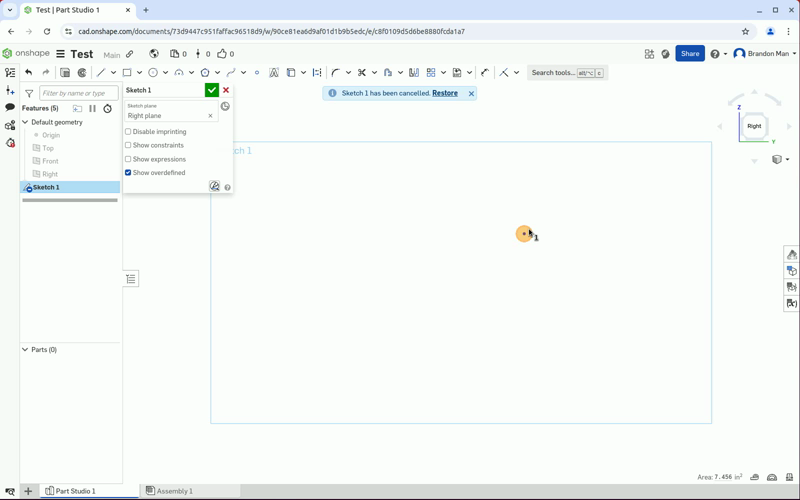
mouse_move(73, 352)
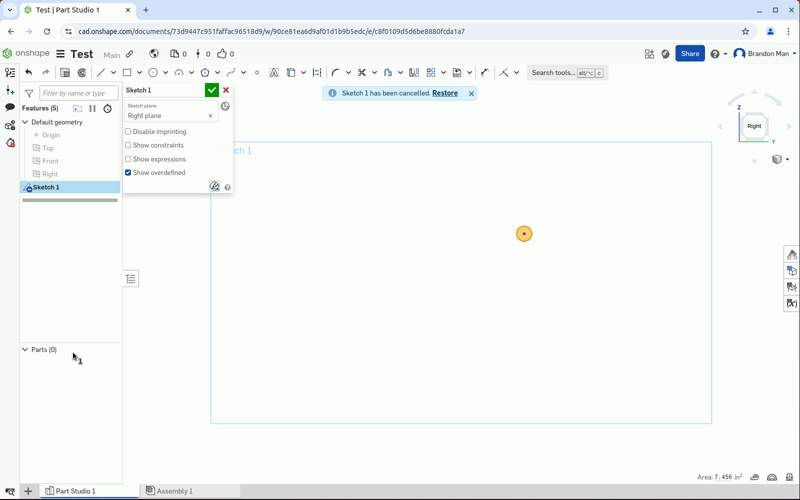
key(shift+y)
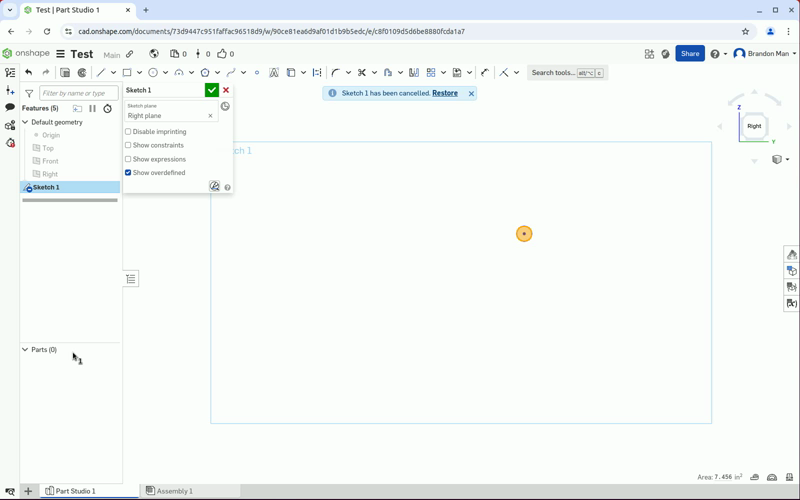
key(shift+e)
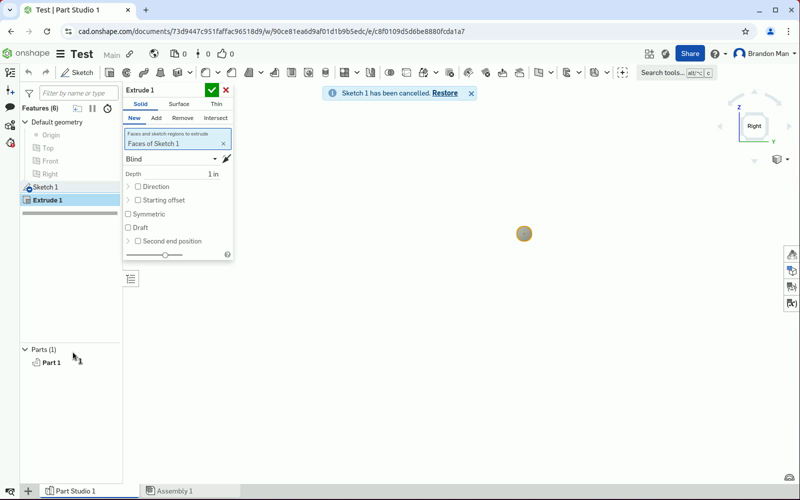
mouse_move(143, 106)
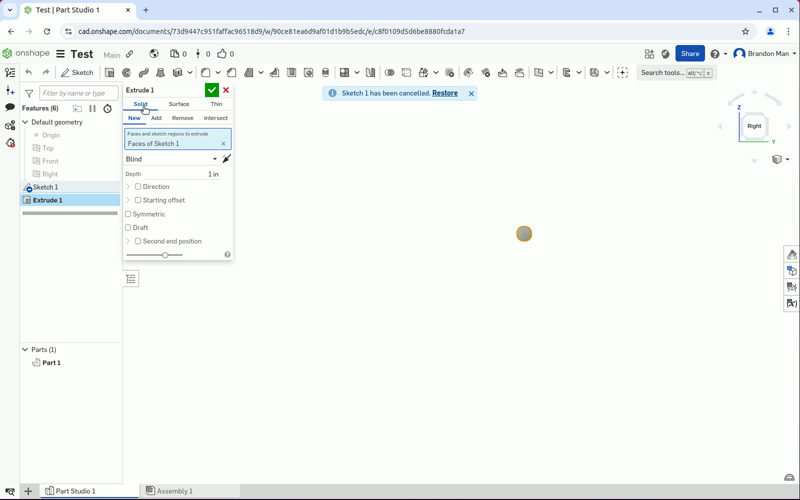
click(143, 106)
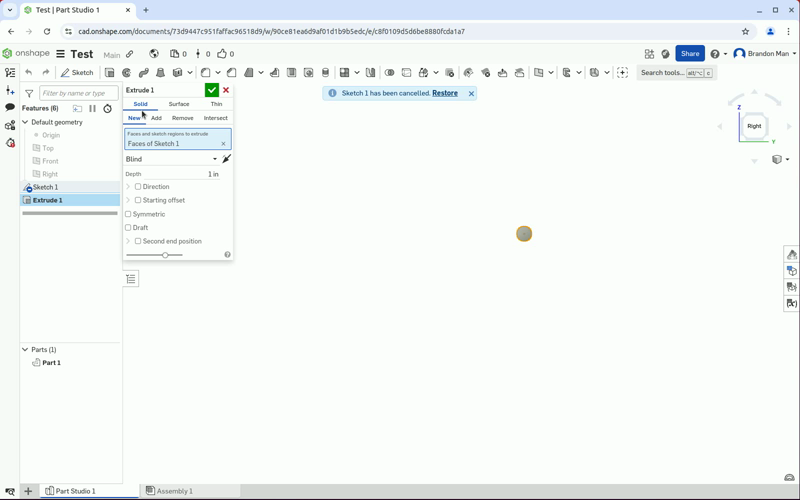
mouse_move(137, 120)
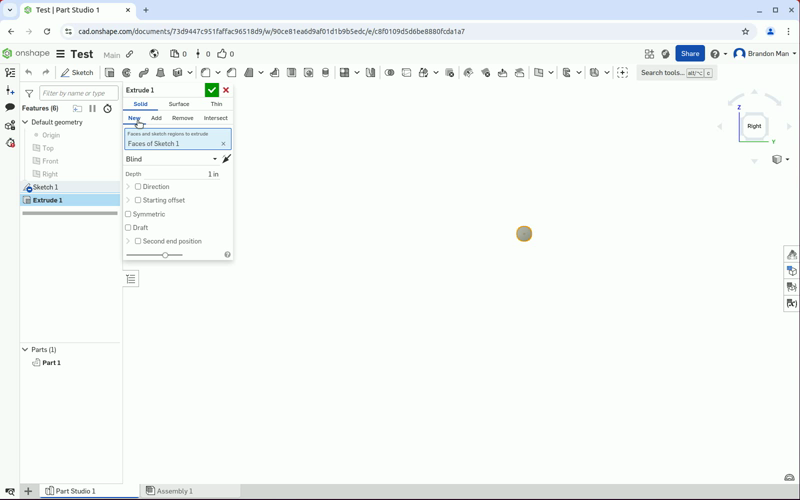
click(137, 120)
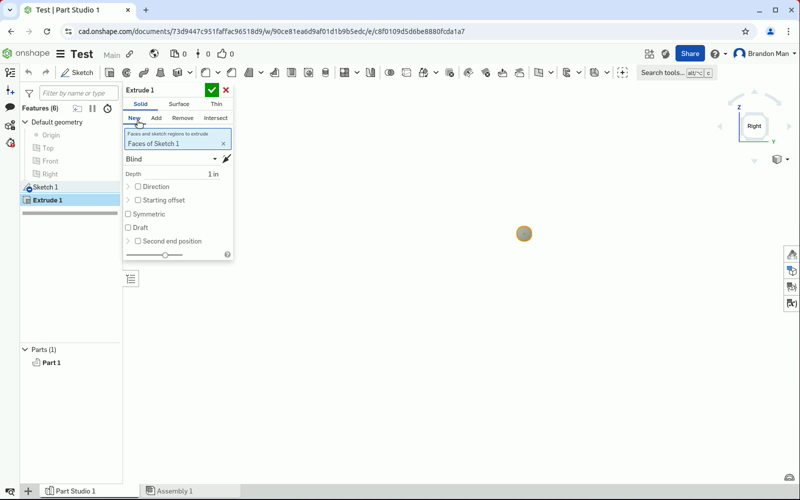
key(tab, 4)
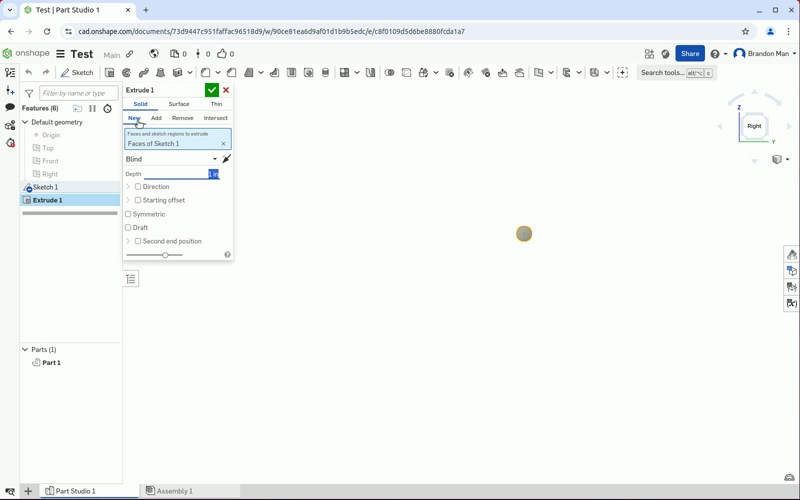
text(15.405)
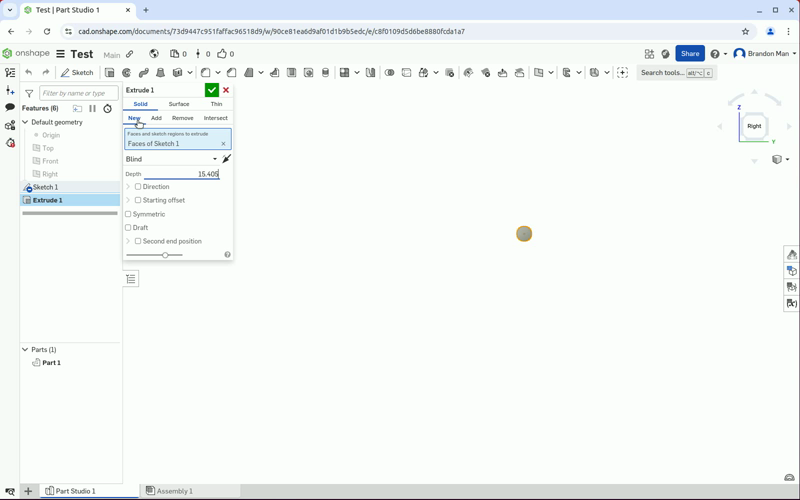
key(enter)
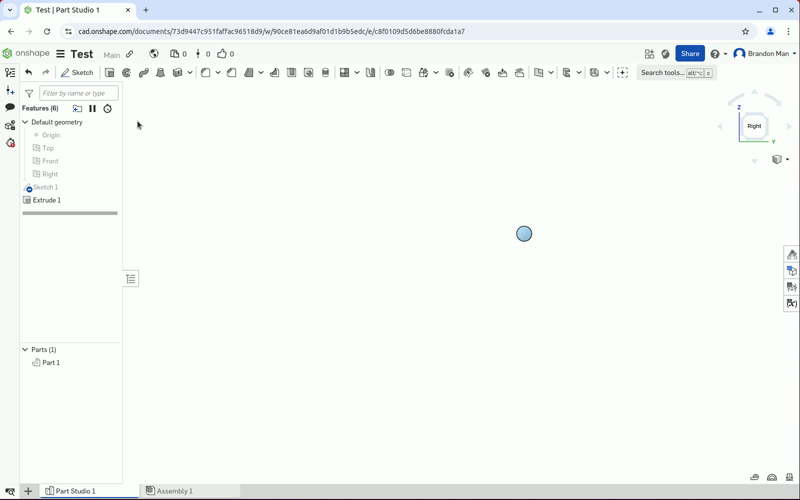
key(shift+h)
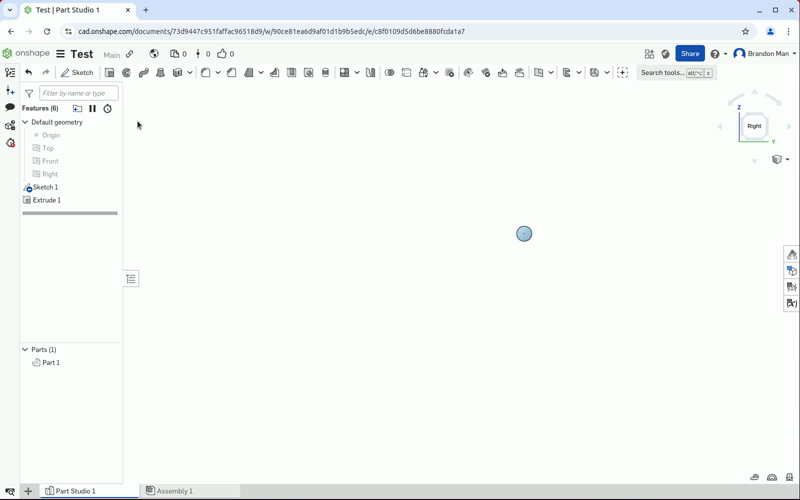
key(shift+h)
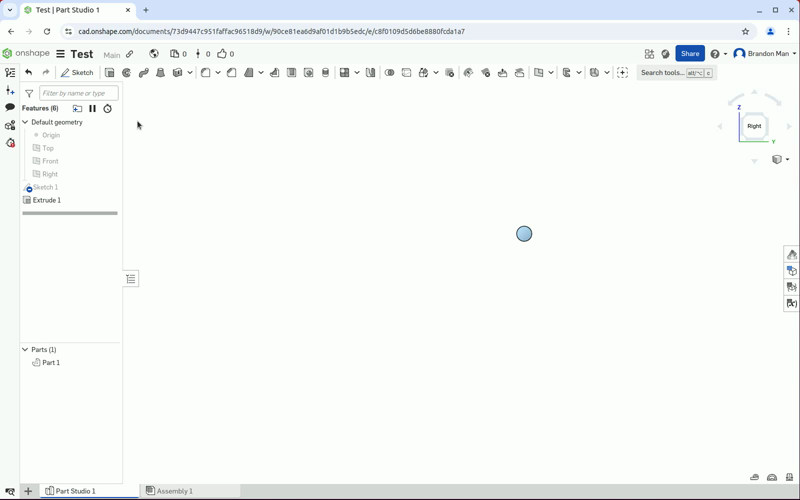
mouse_move(73, 189)
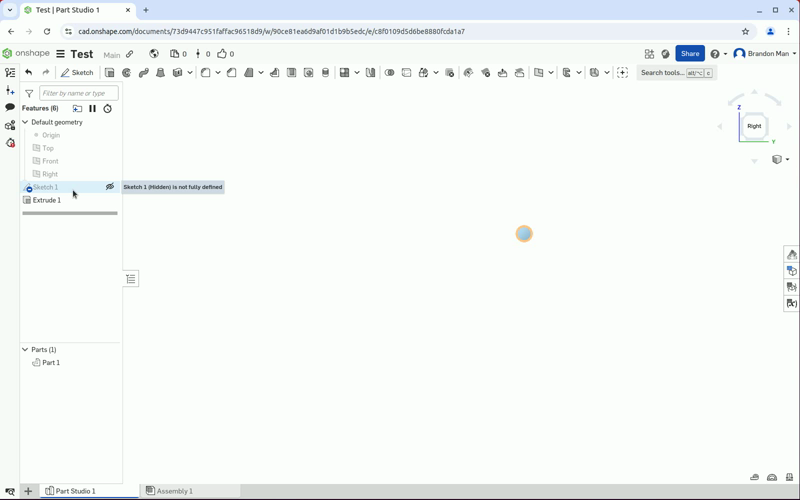
click(73, 189)
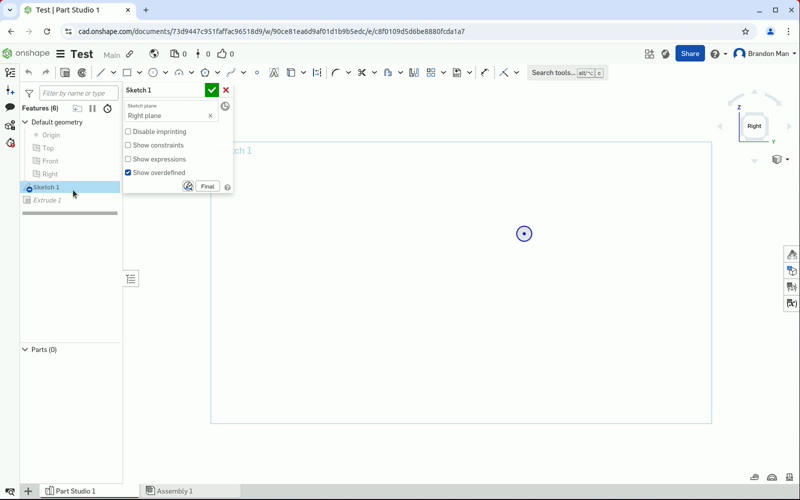
mouse_move(229, 92)
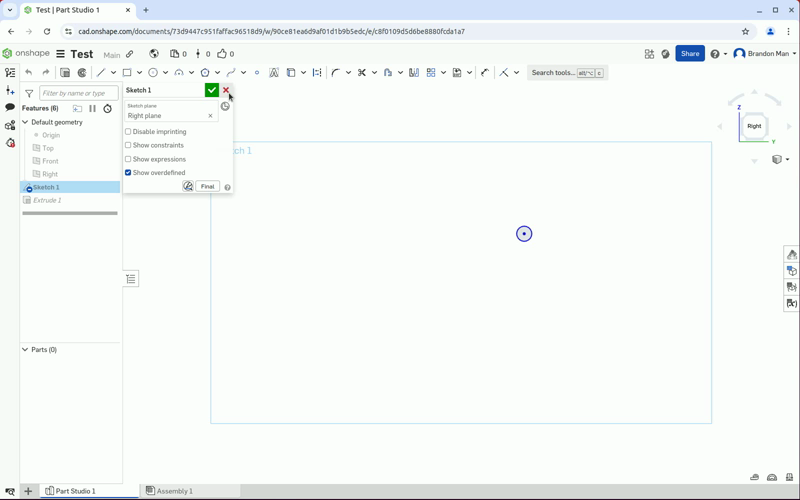
click(229, 92)
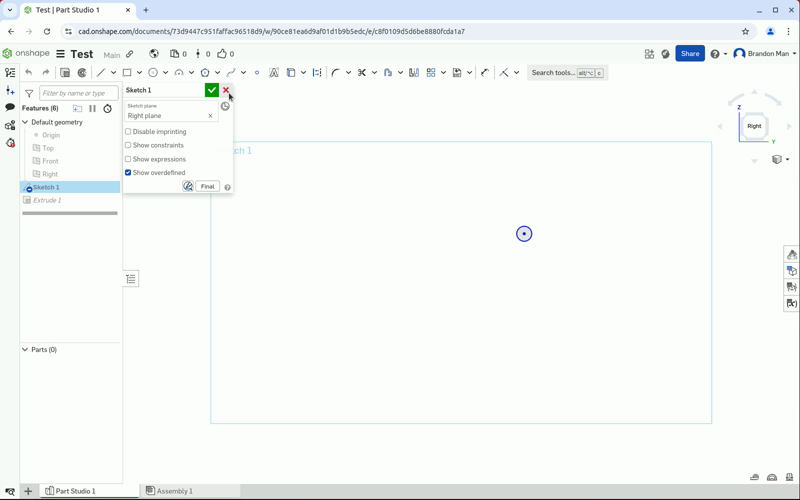
key(shift+s)
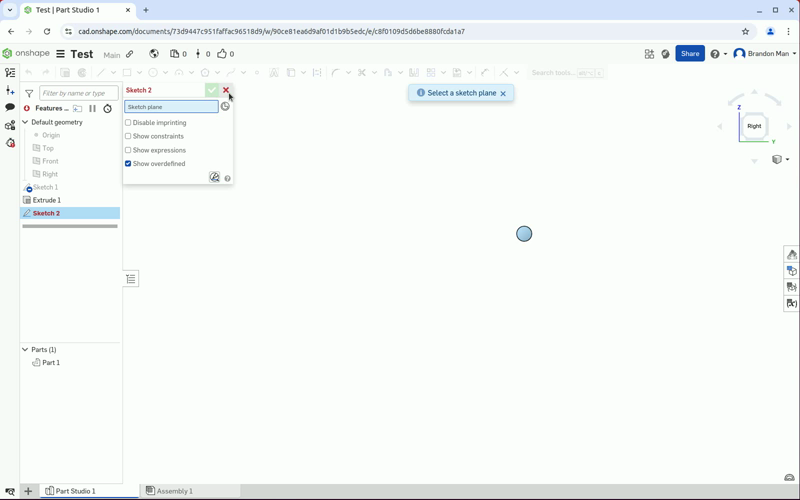
mouse_move(73, 176)
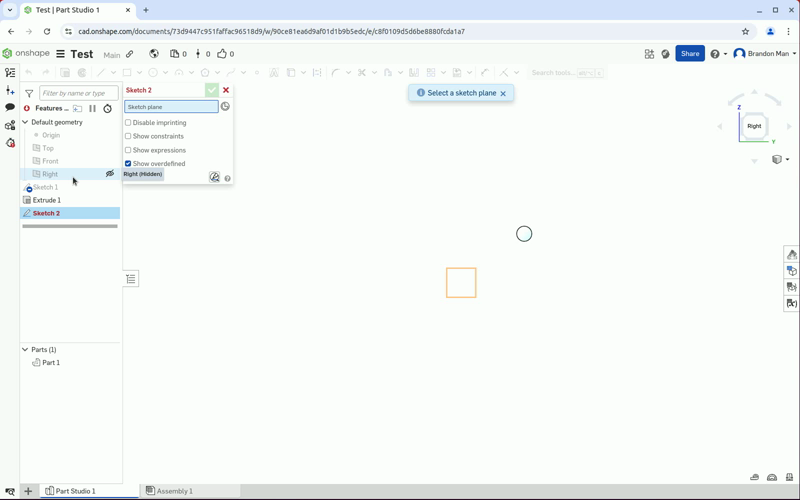
click(73, 176)
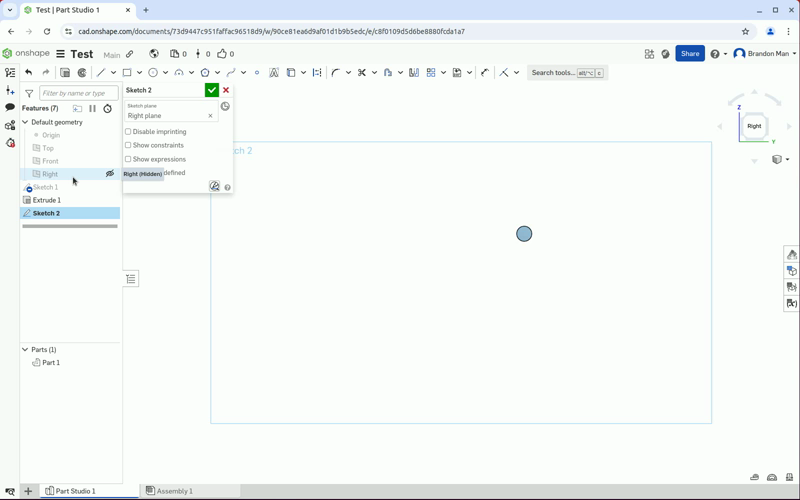
mouse_move(73, 352)
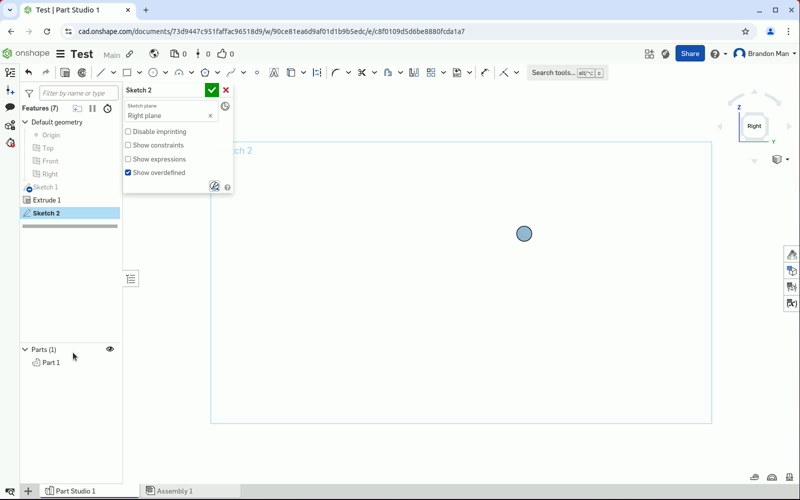
key(y)
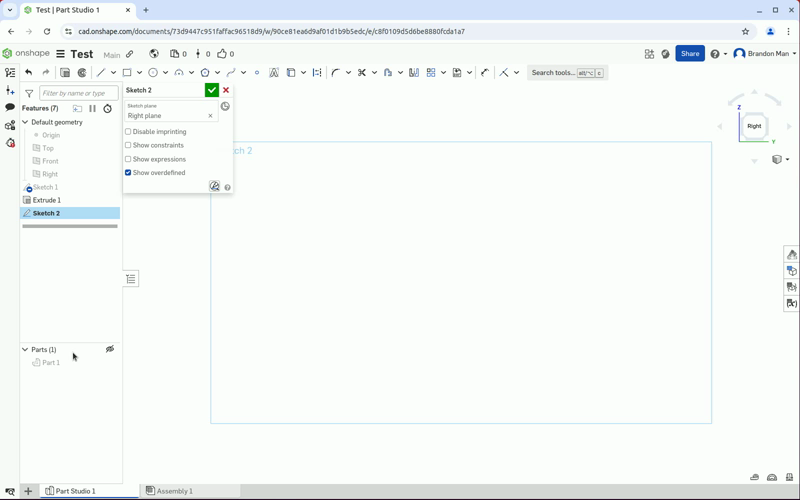
key(c)
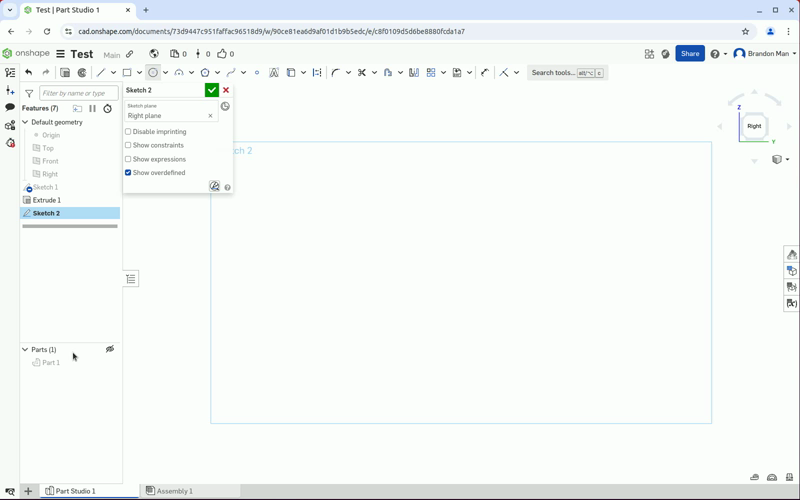
key_down(shift)
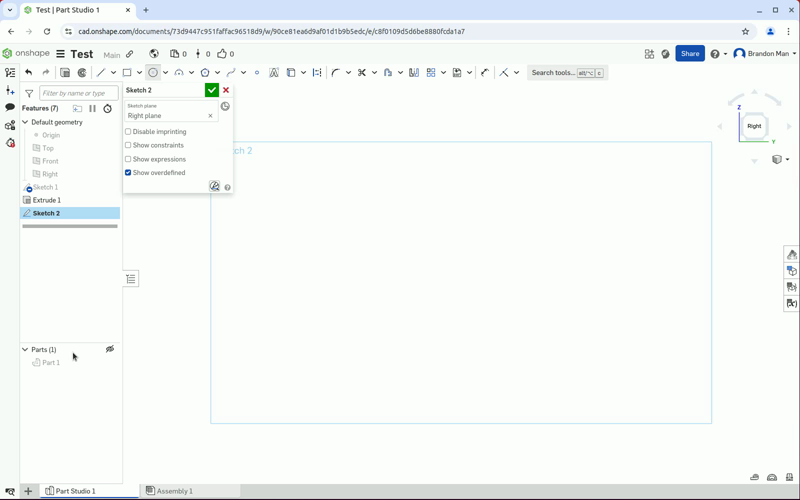
mouse_move(569, 231)
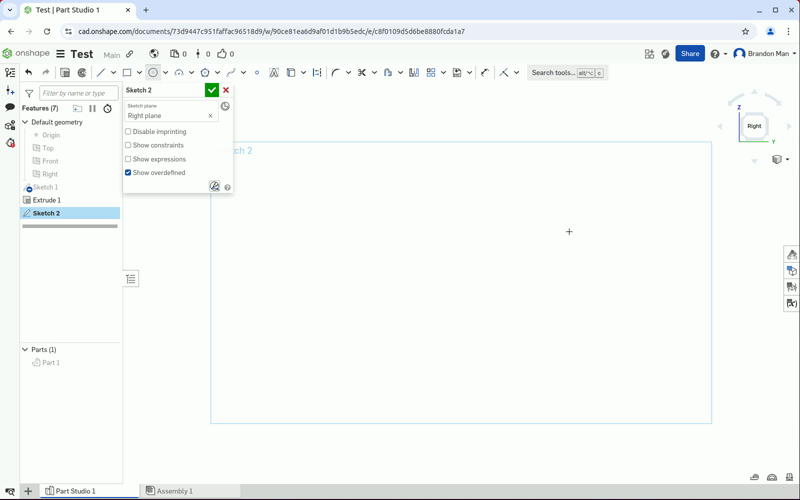
click(569, 231)
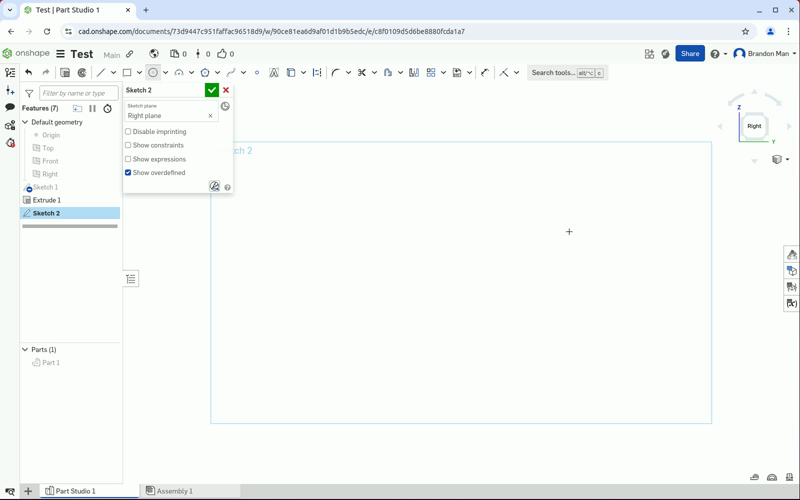
key_up(shift)
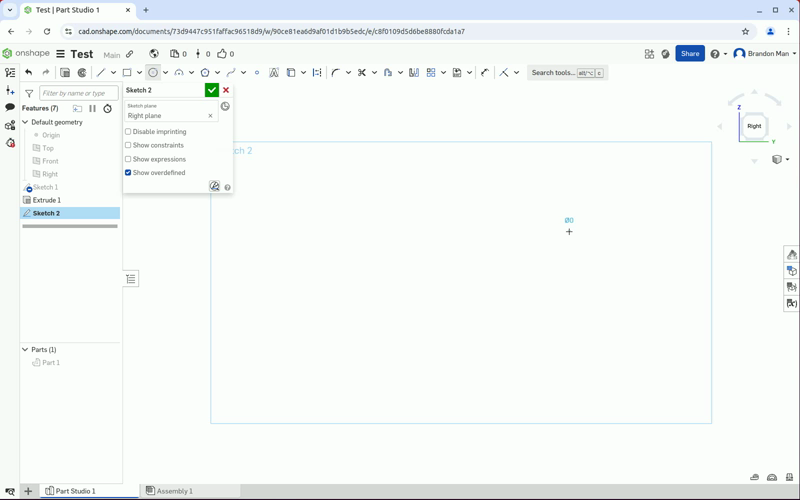
mouse_move(574, 231)
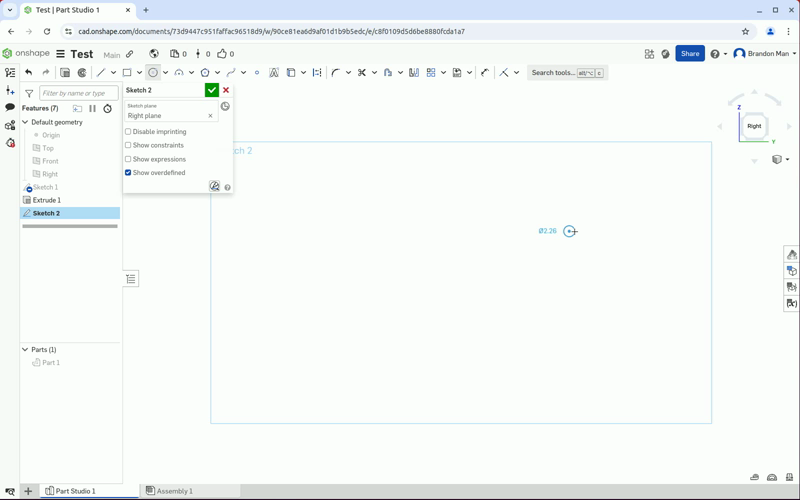
click(574, 231)
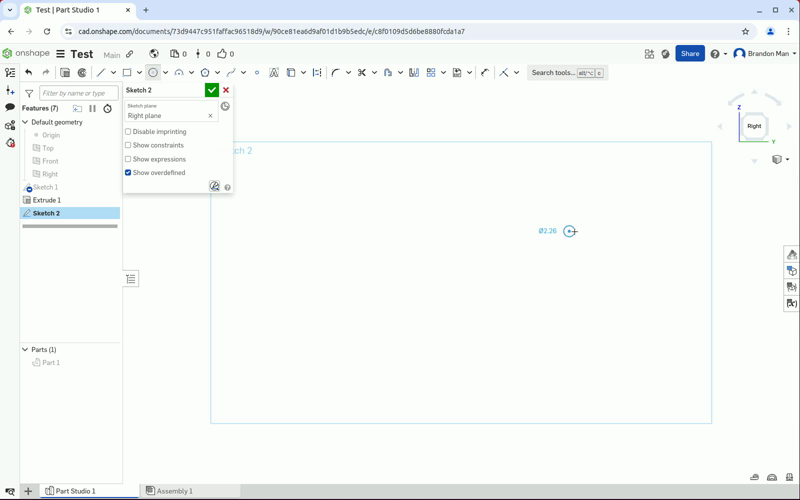
key(esc)
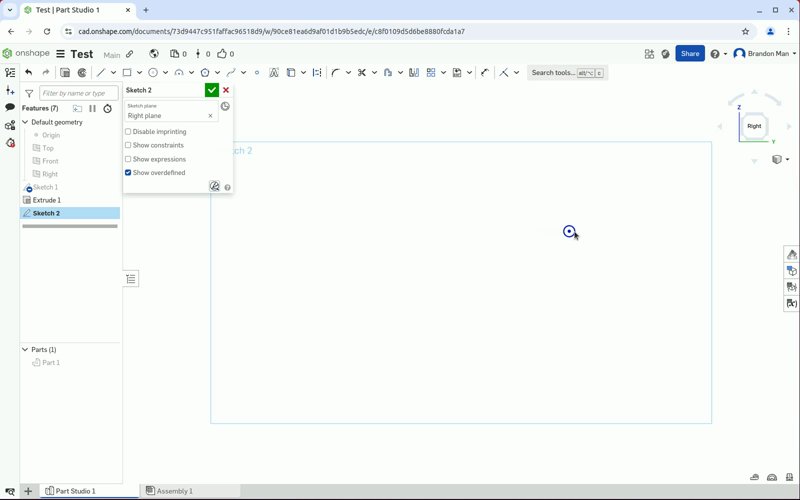
mouse_move(569, 230)
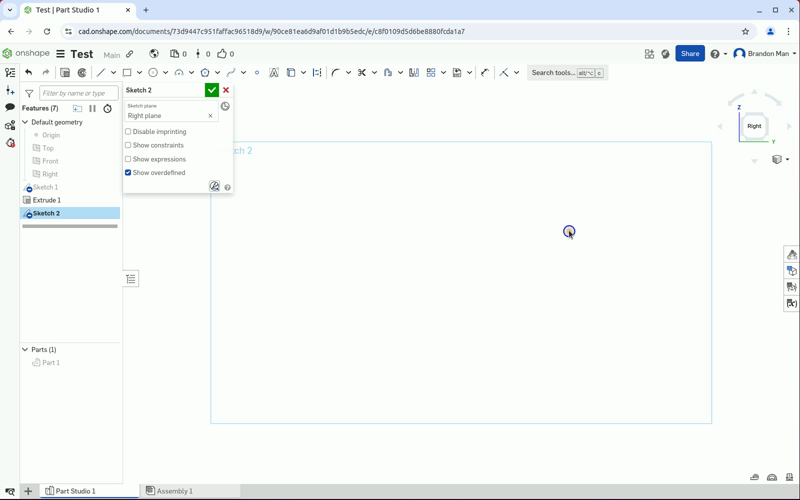
scroll(6)
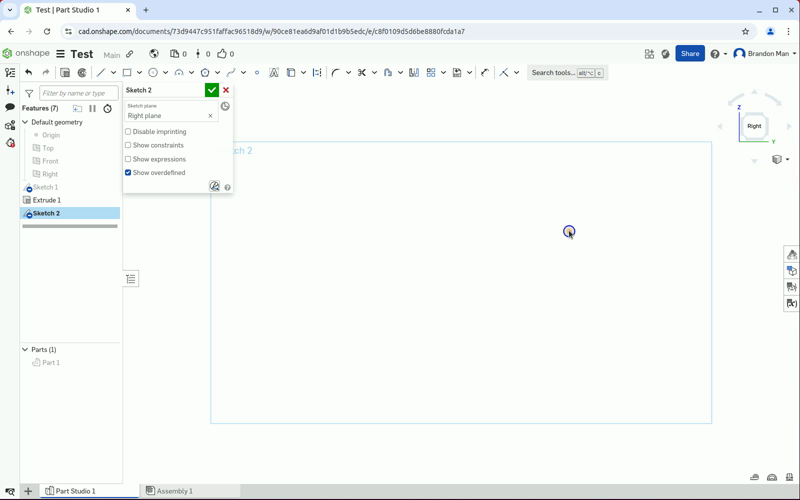
scroll(6)
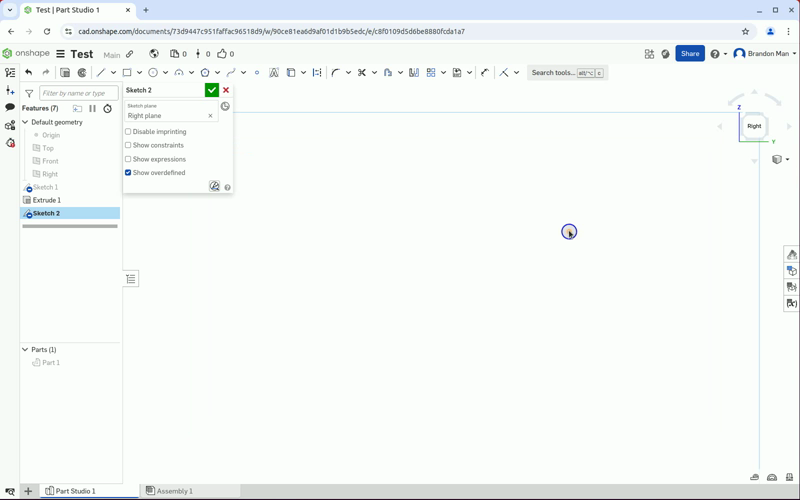
scroll(6)
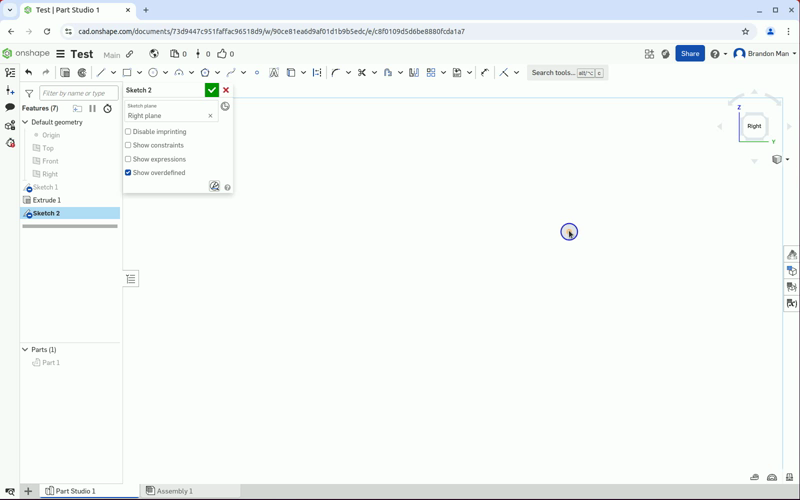
scroll(6)
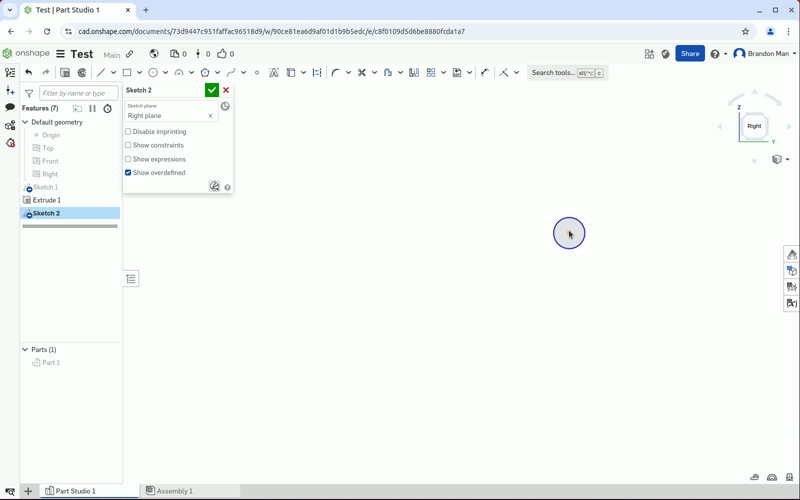
scroll(6)
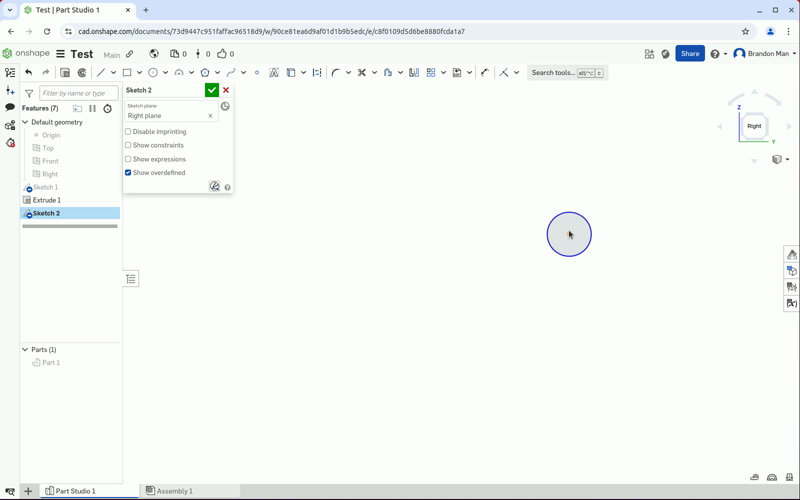
scroll(6)
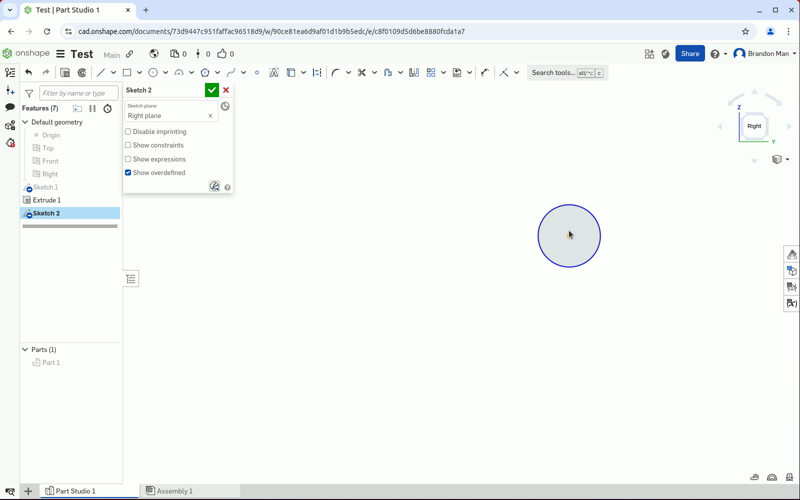
scroll(6)
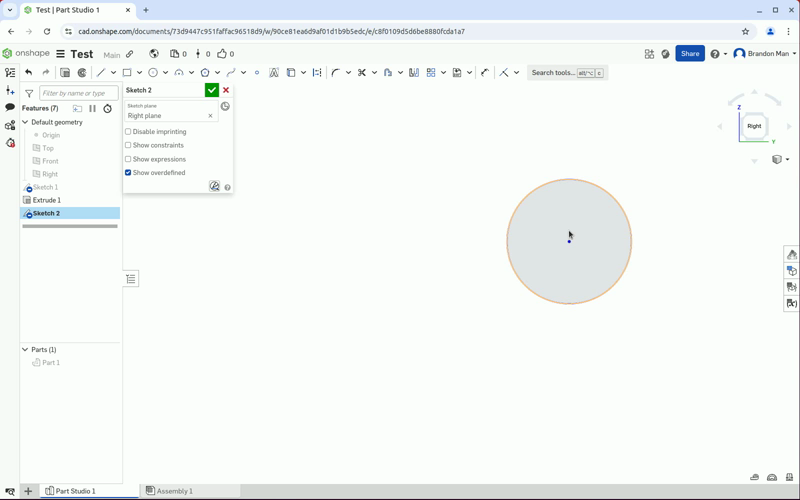
click(569, 230)
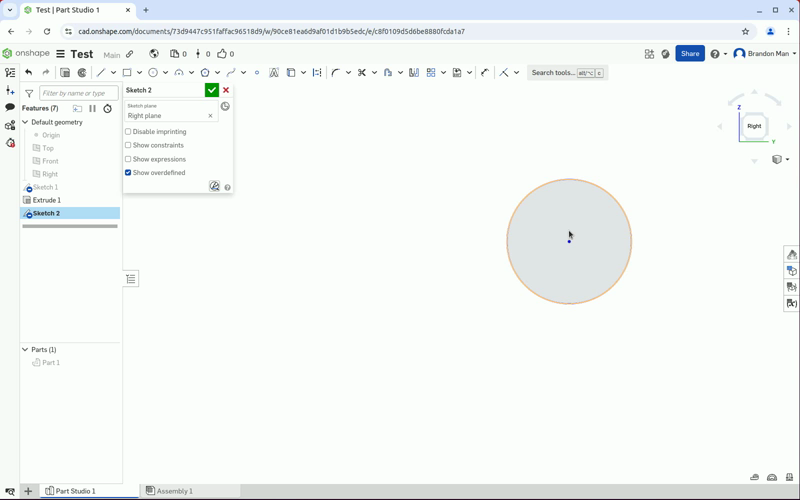
scroll(-6)
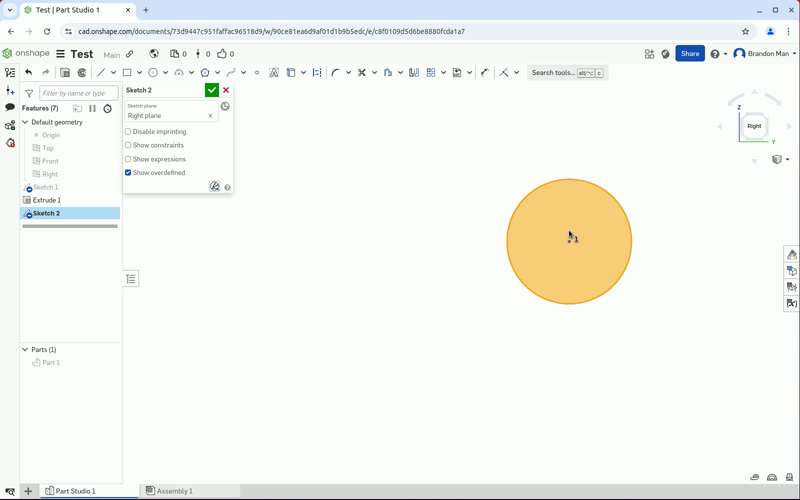
scroll(-6)
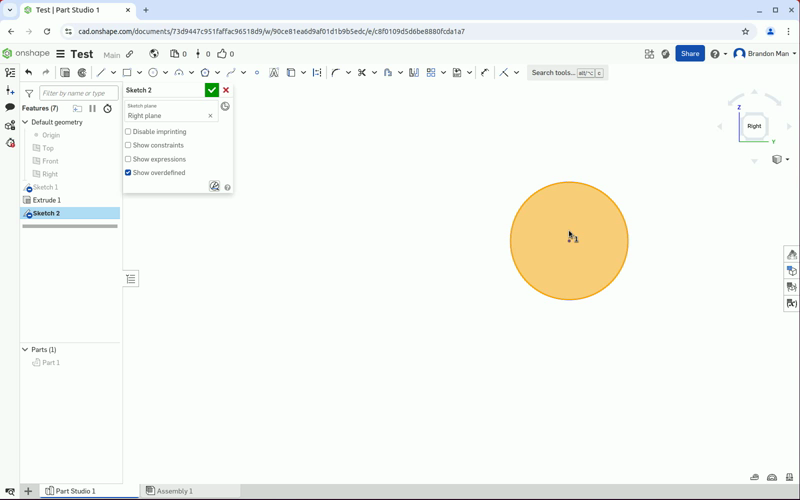
scroll(-6)
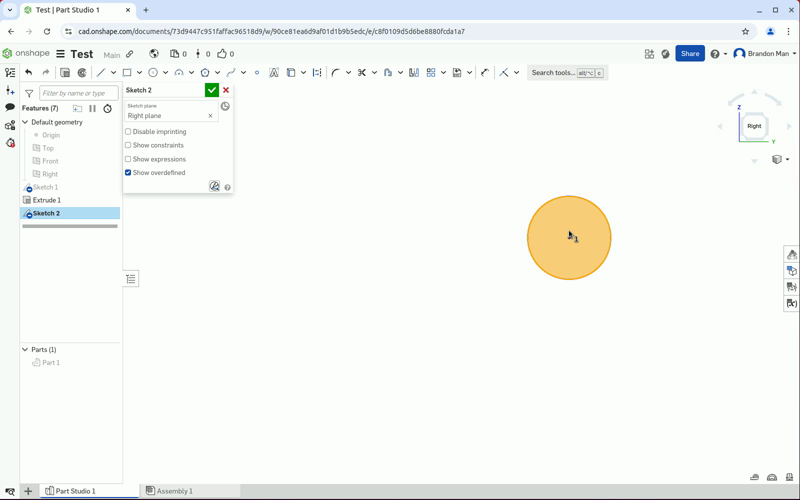
scroll(-6)
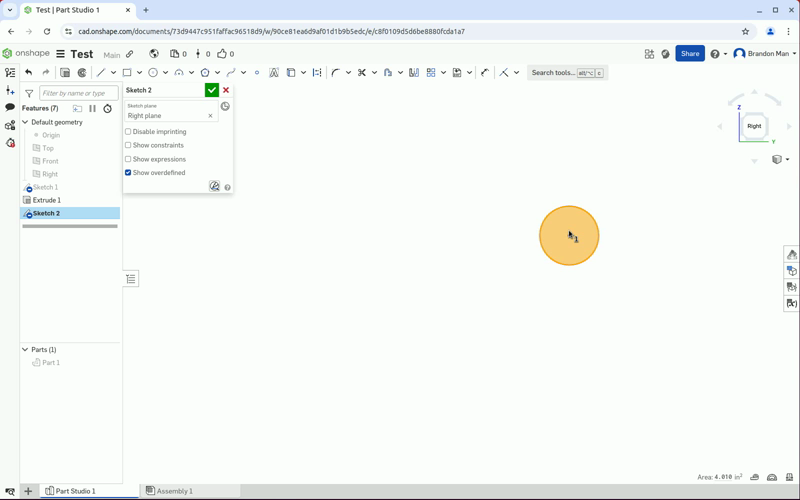
scroll(-6)
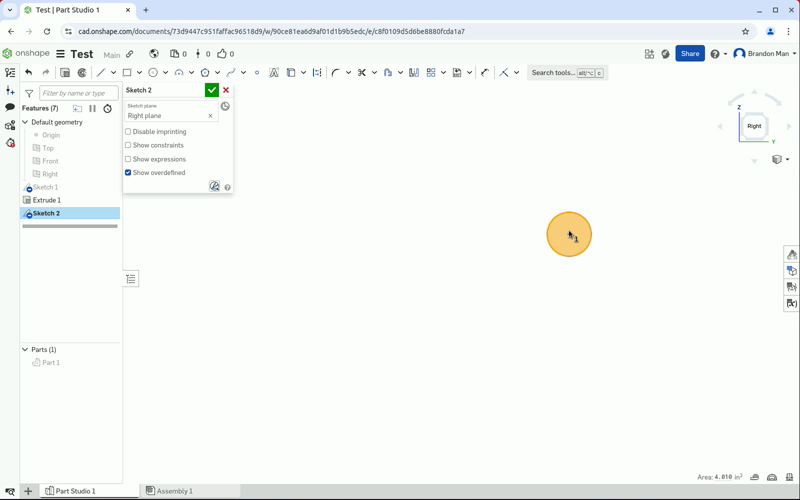
scroll(-6)
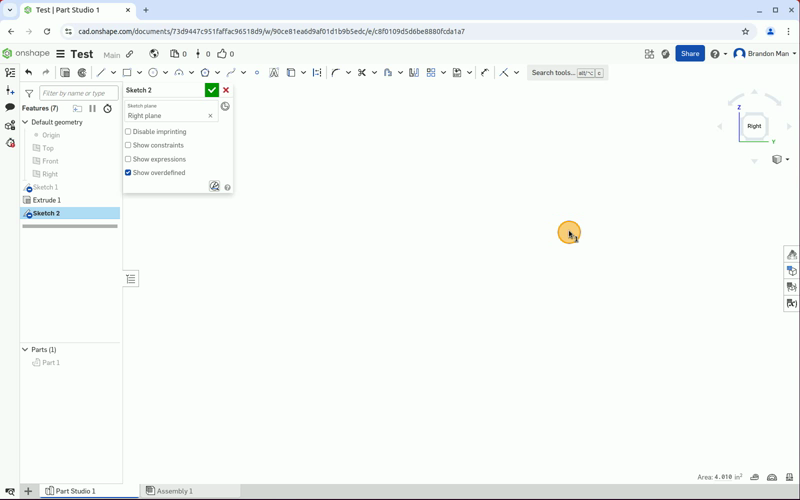
scroll(-6)
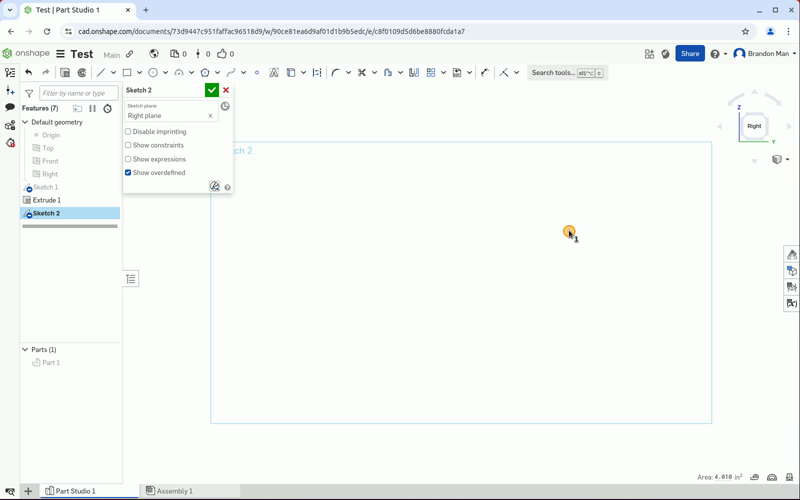
mouse_move(73, 352)
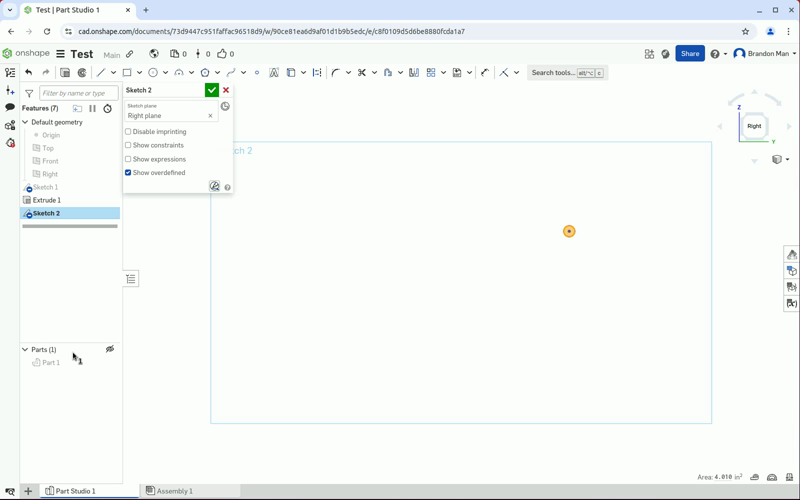
key(shift+y)
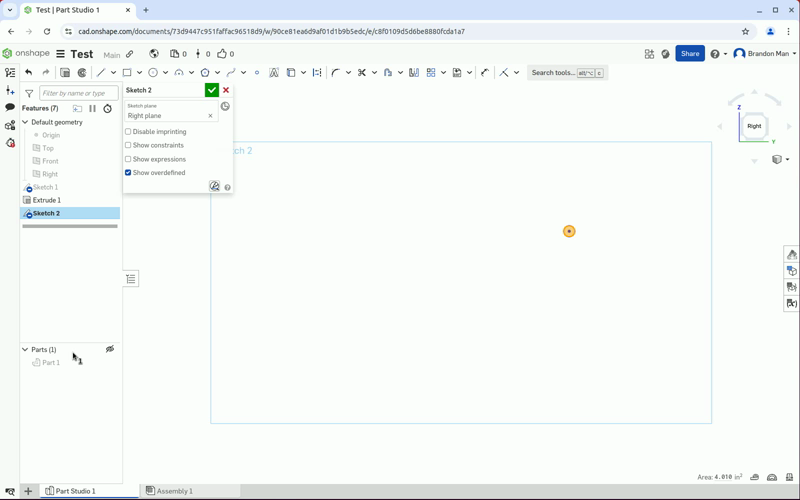
key(shift+e)
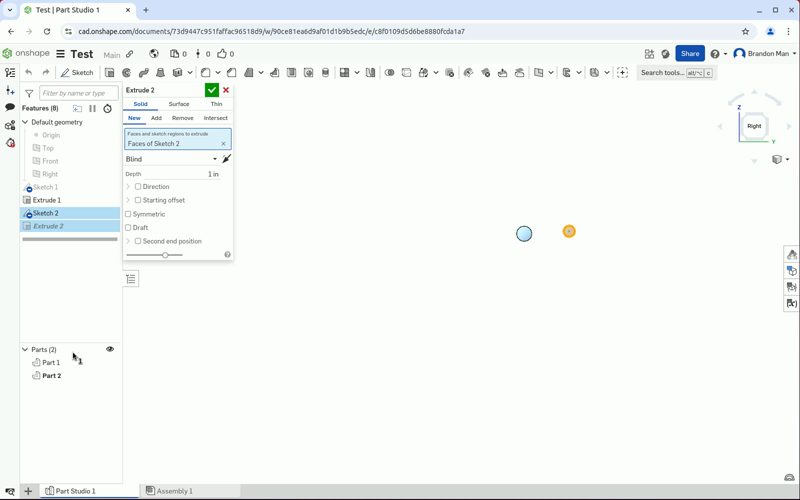
mouse_move(143, 106)
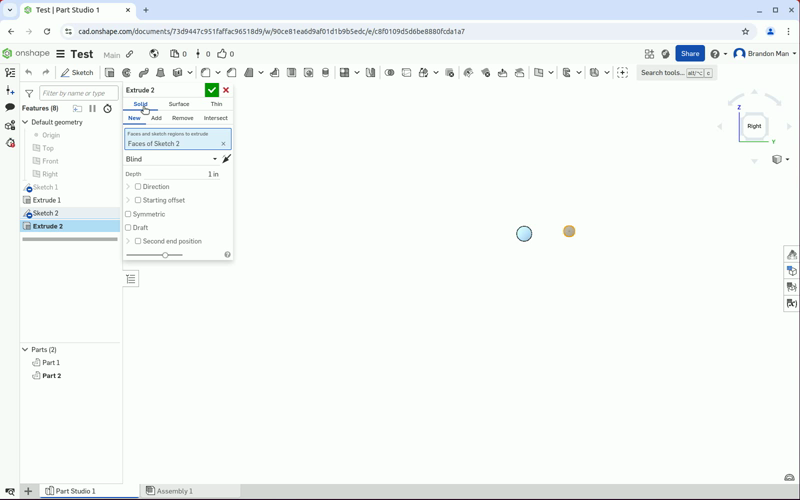
click(143, 106)
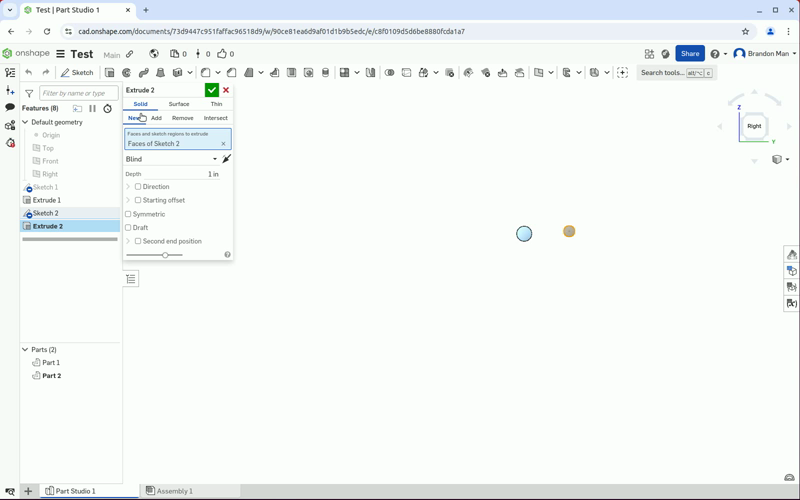
mouse_move(137, 120)
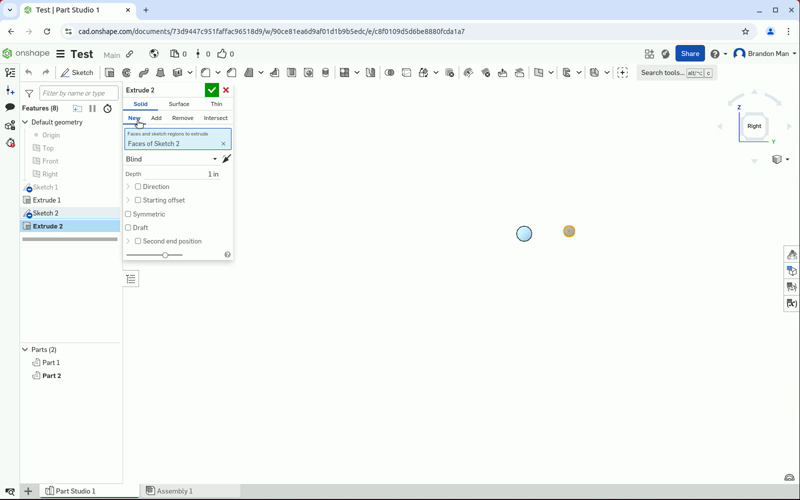
click(137, 120)
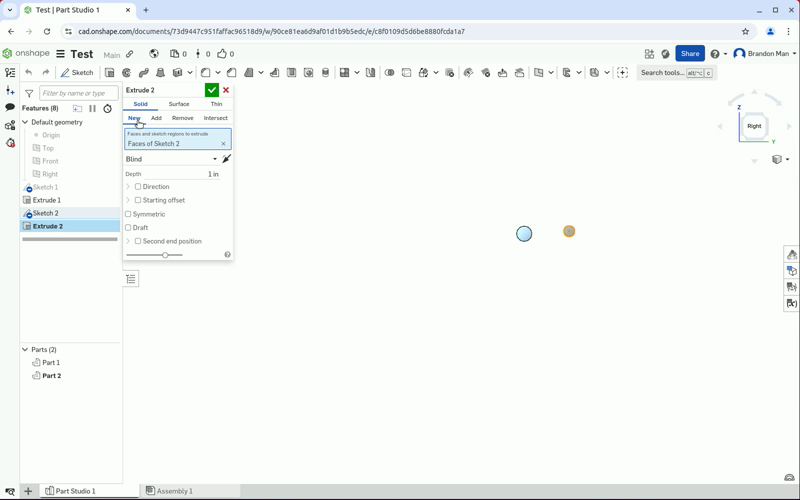
key(tab, 4)
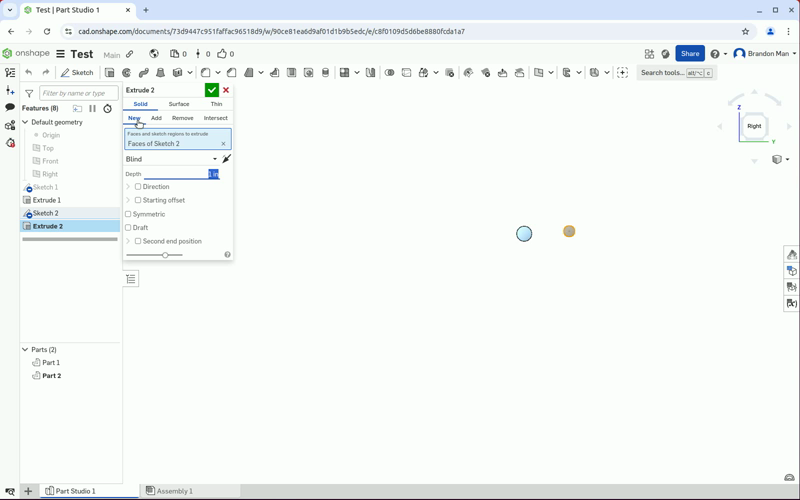
text(15.405)
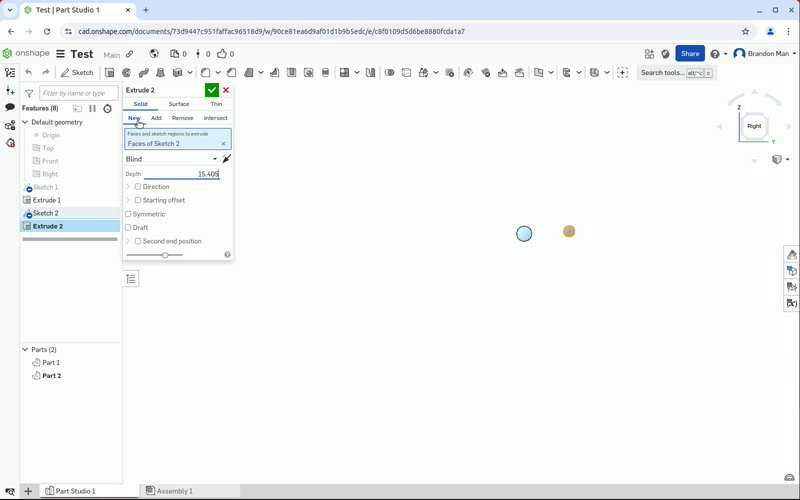
key(enter)
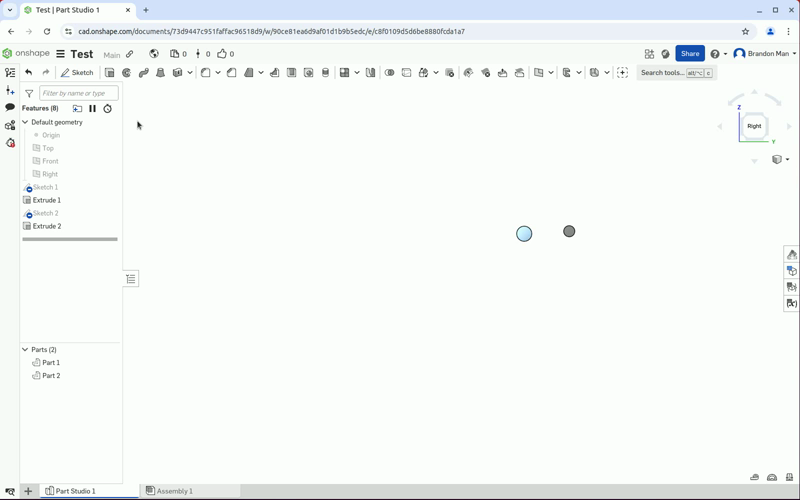
key(shift+h)
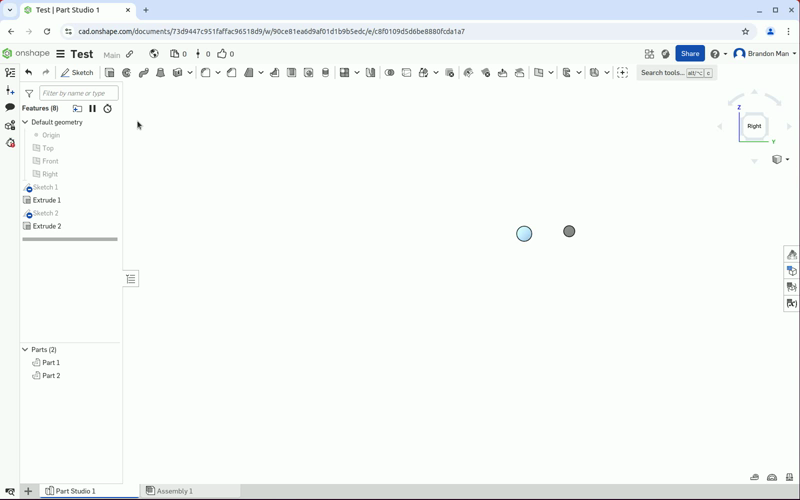
key(shift+h)
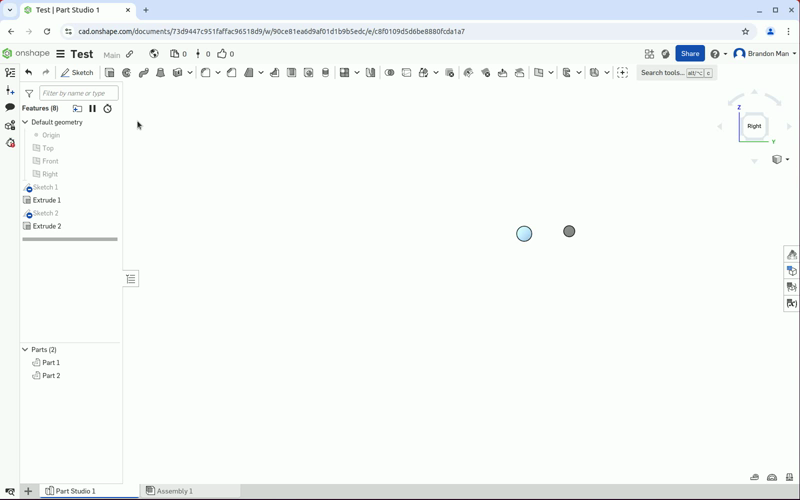
mouse_move(73, 189)
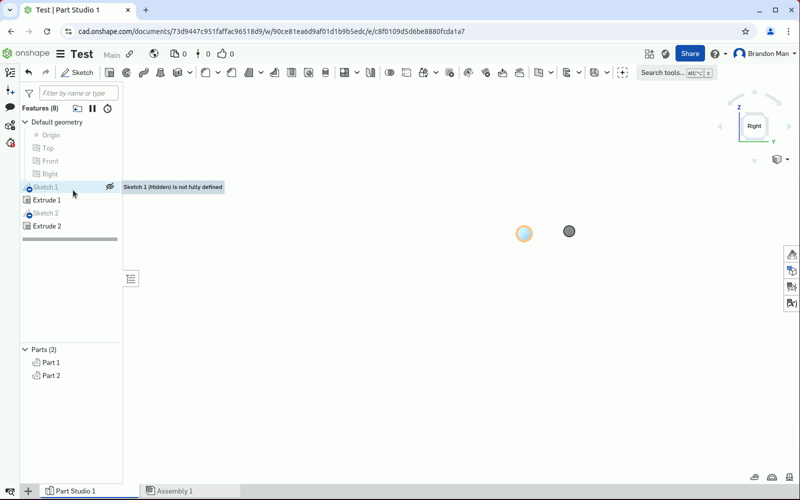
click(73, 189)
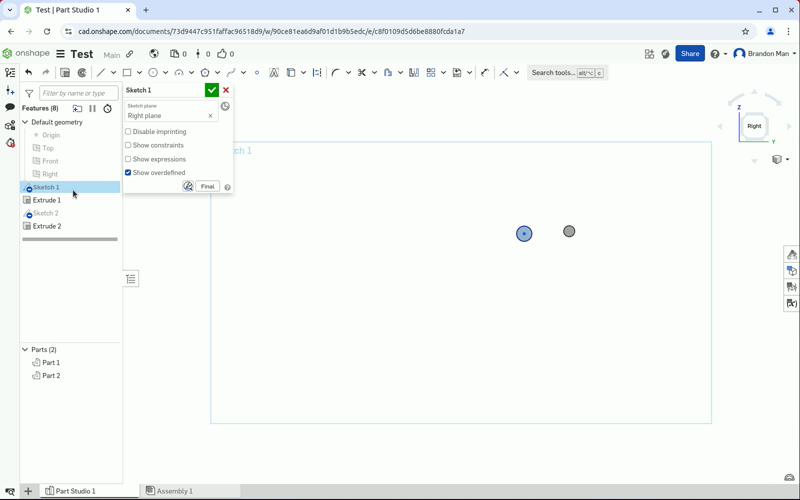
mouse_move(229, 92)
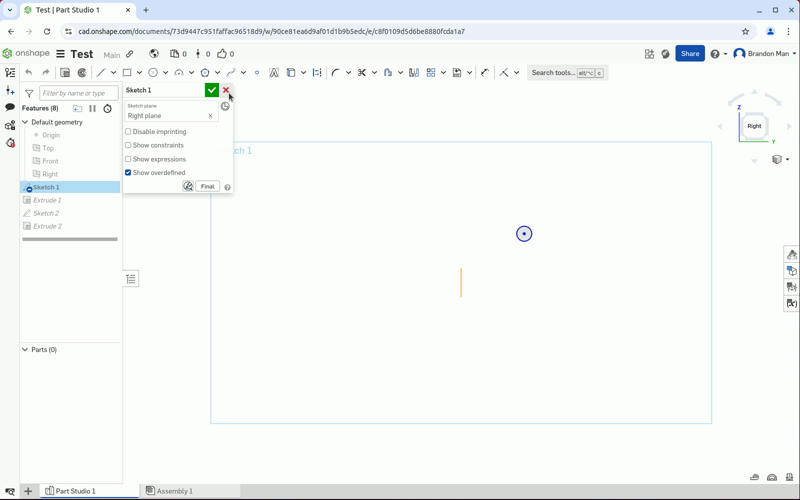
click(229, 92)
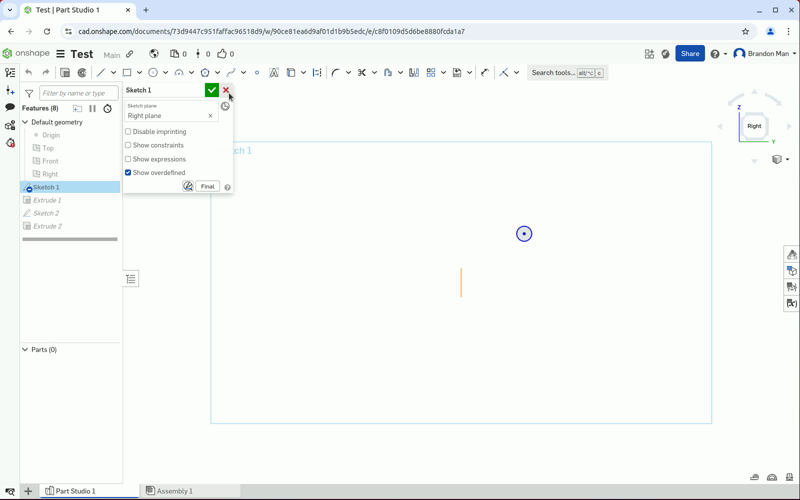
key(shift+s)
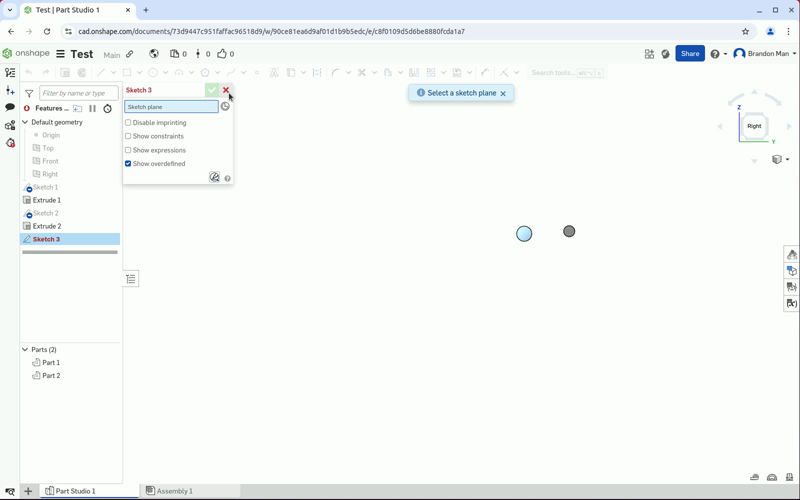
mouse_move(73, 176)
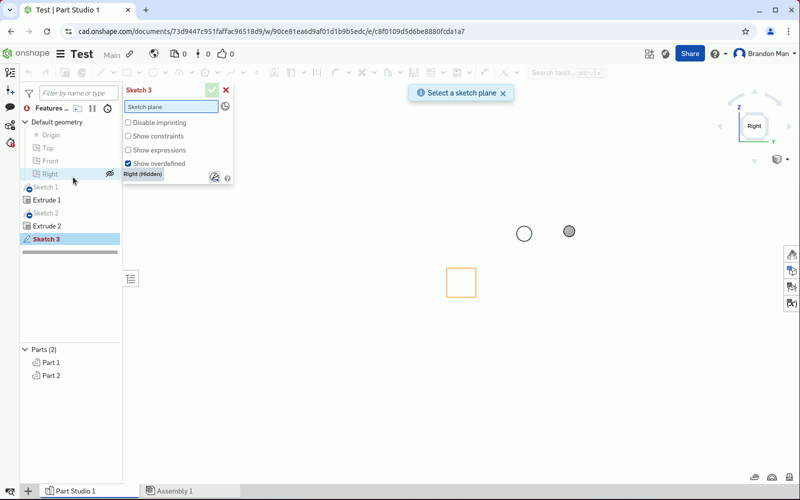
click(73, 176)
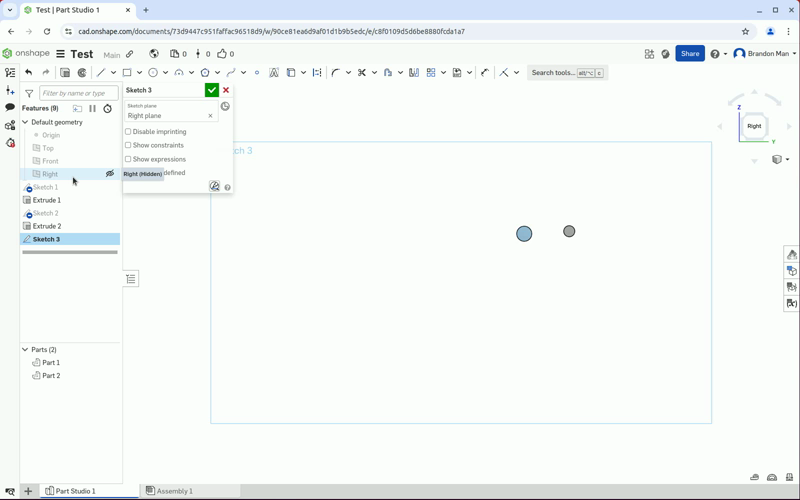
mouse_move(73, 352)
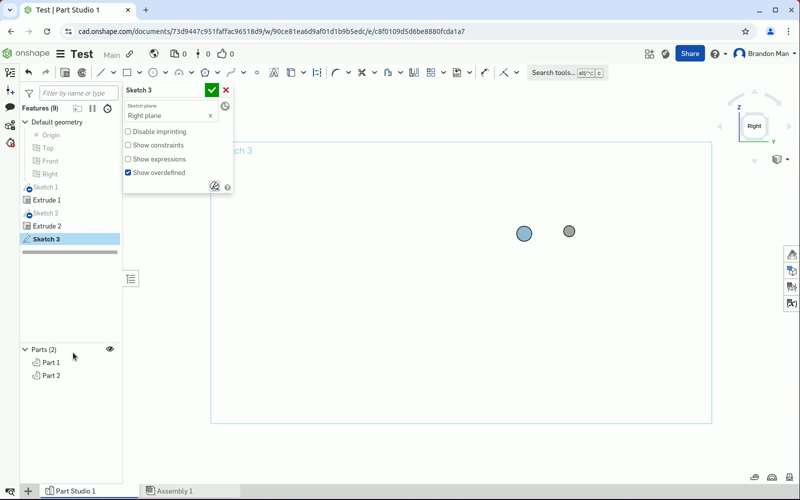
key(y)
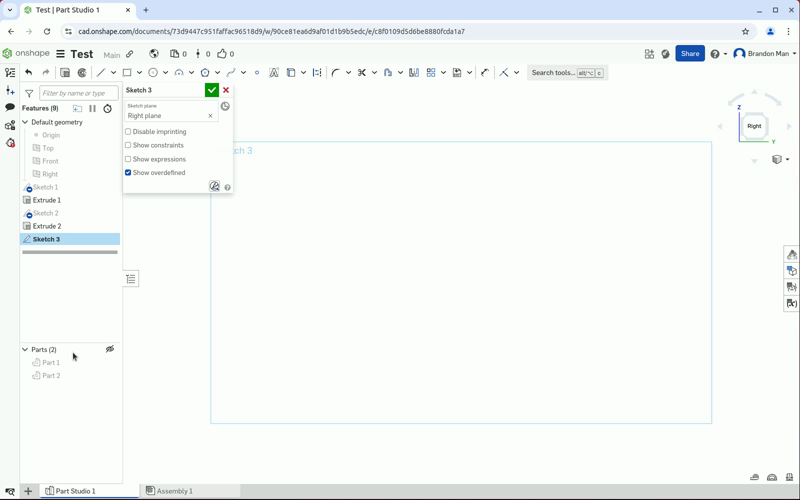
key(c)
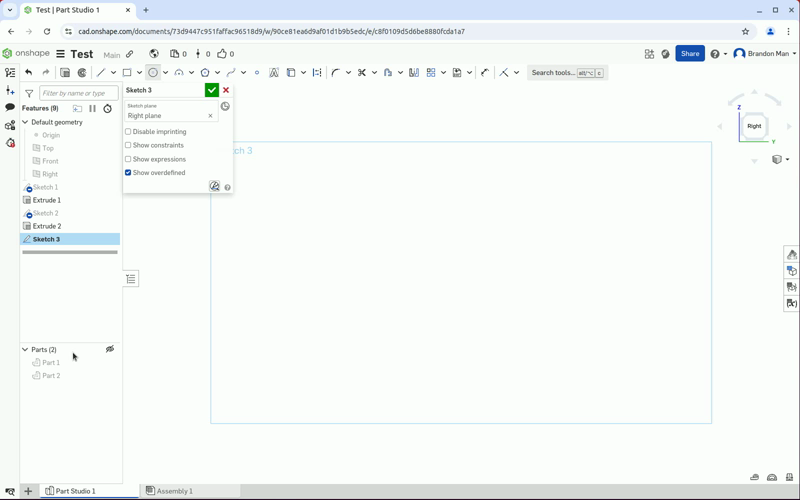
key_down(shift)
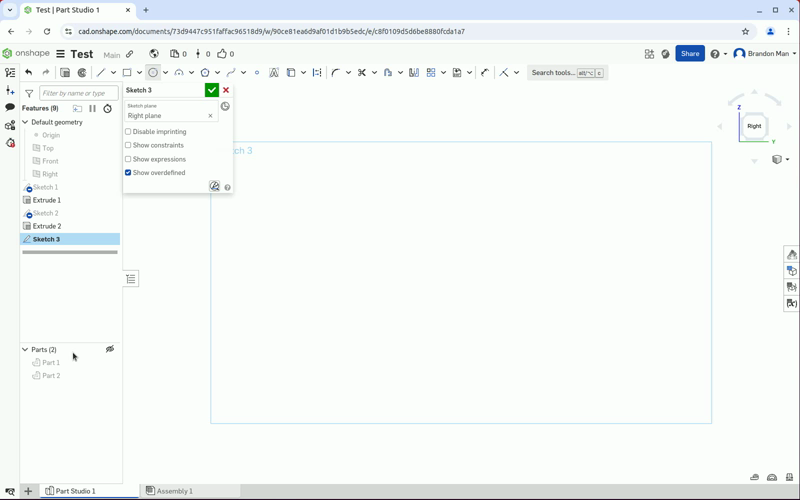
mouse_move(492, 226)
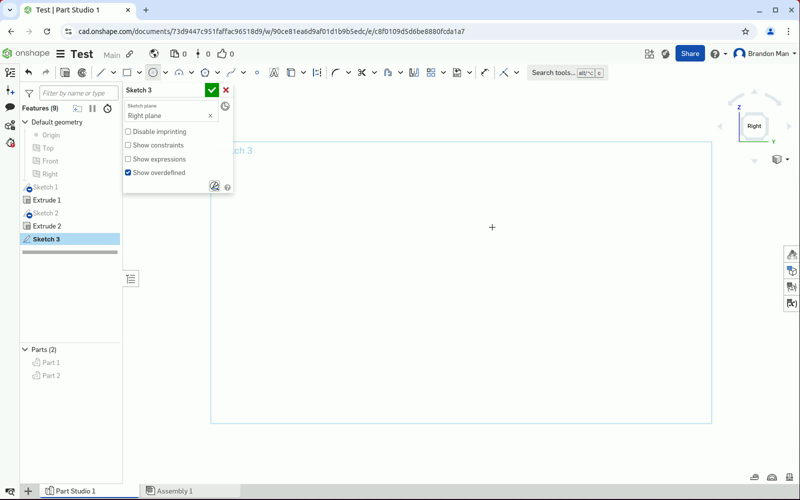
click(492, 226)
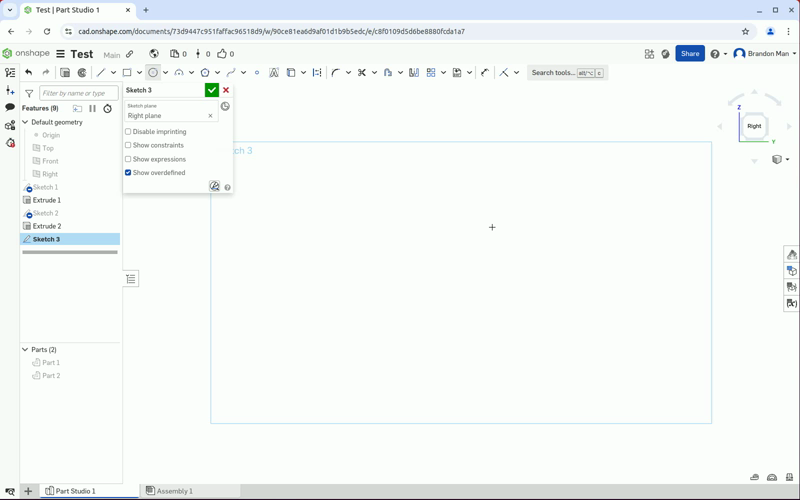
key_up(shift)
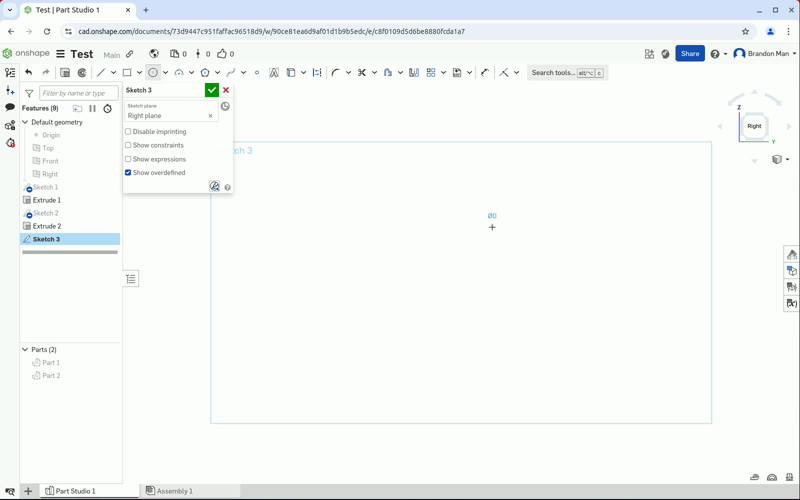
mouse_move(501, 226)
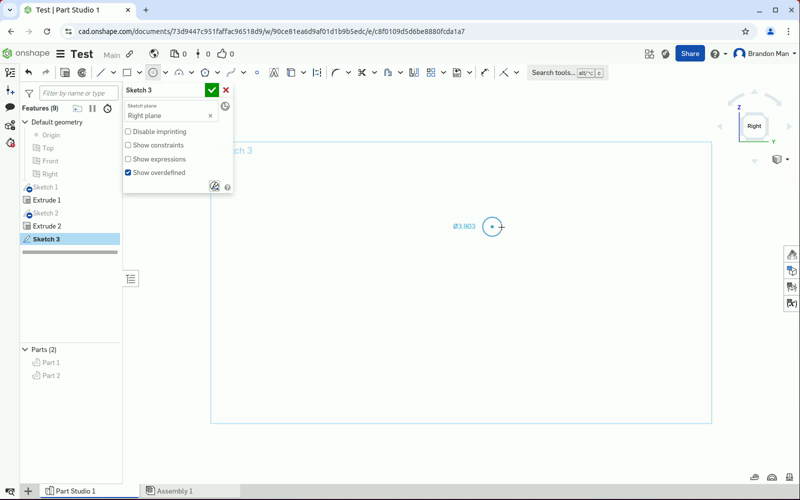
click(501, 226)
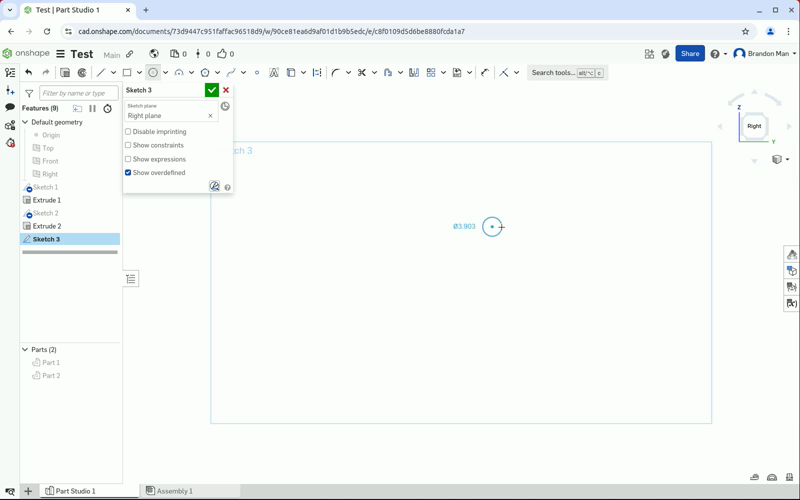
key(esc)
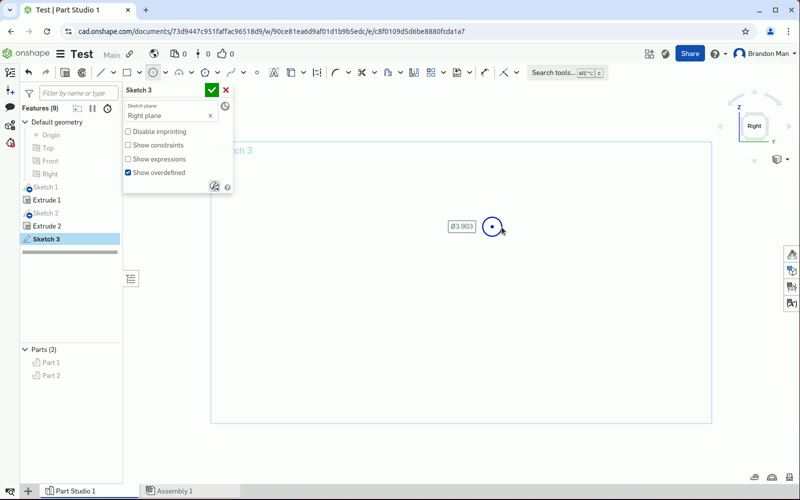
mouse_move(494, 225)
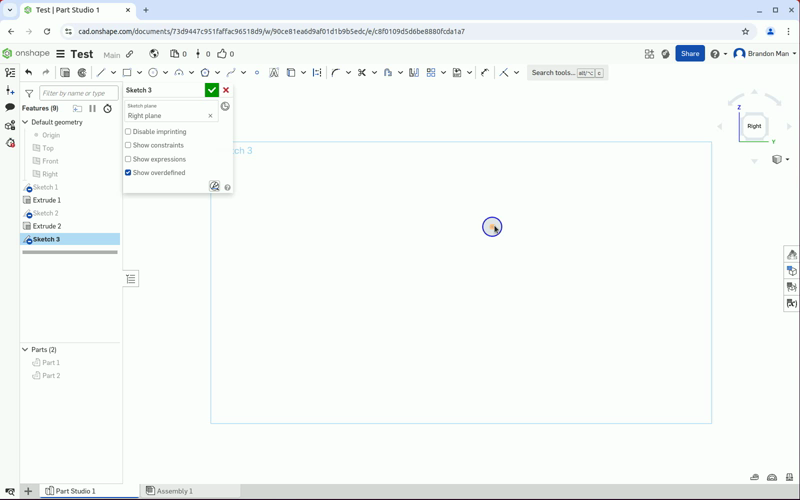
scroll(6)
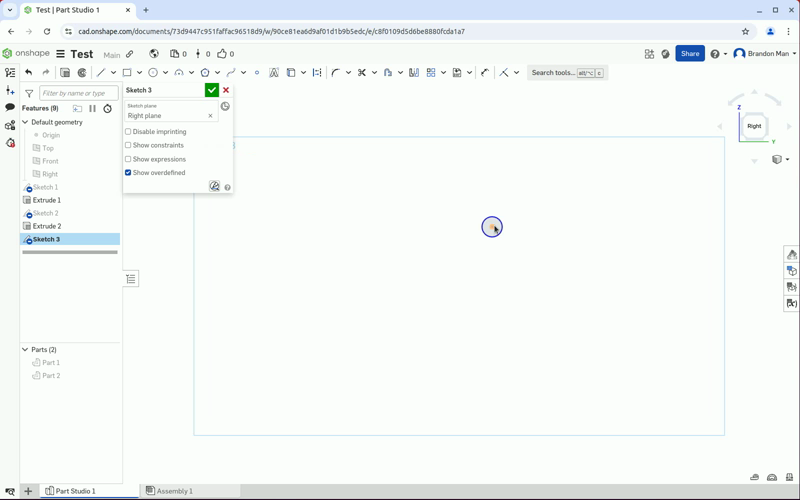
scroll(6)
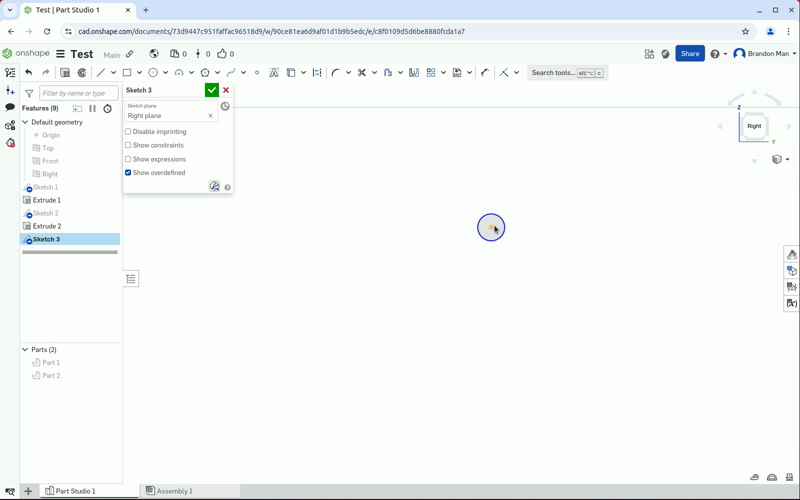
scroll(6)
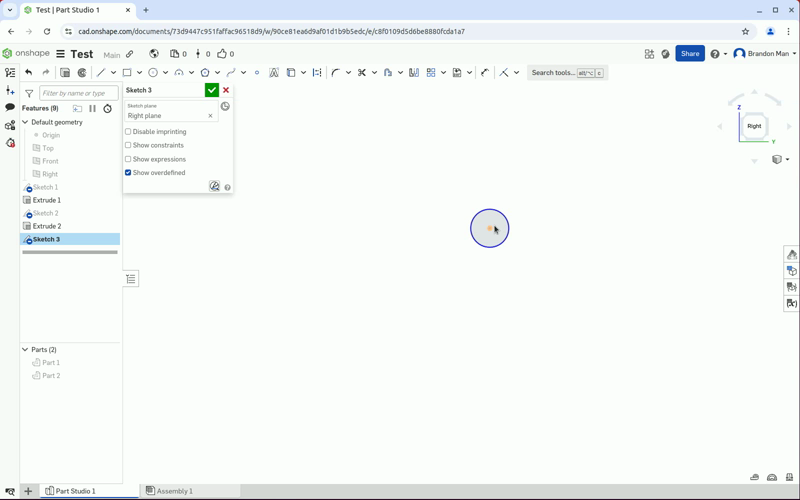
scroll(6)
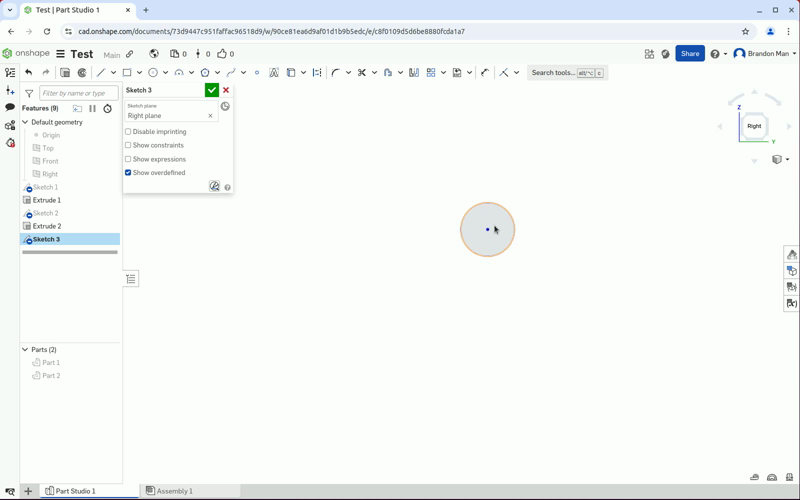
scroll(6)
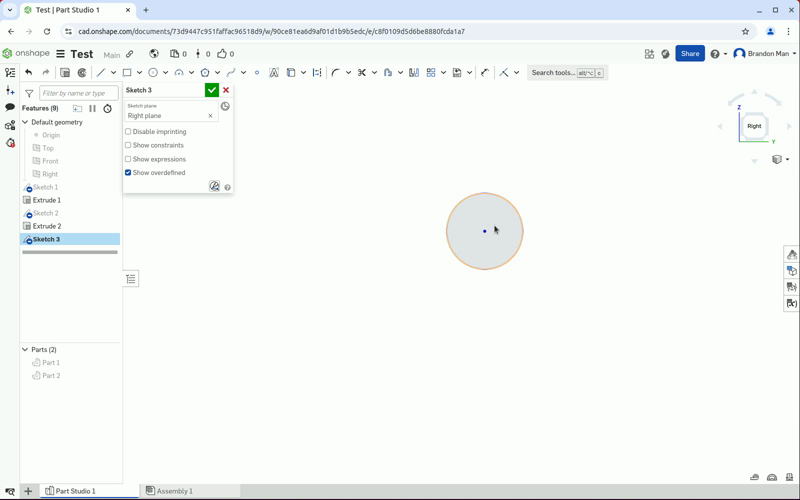
scroll(6)
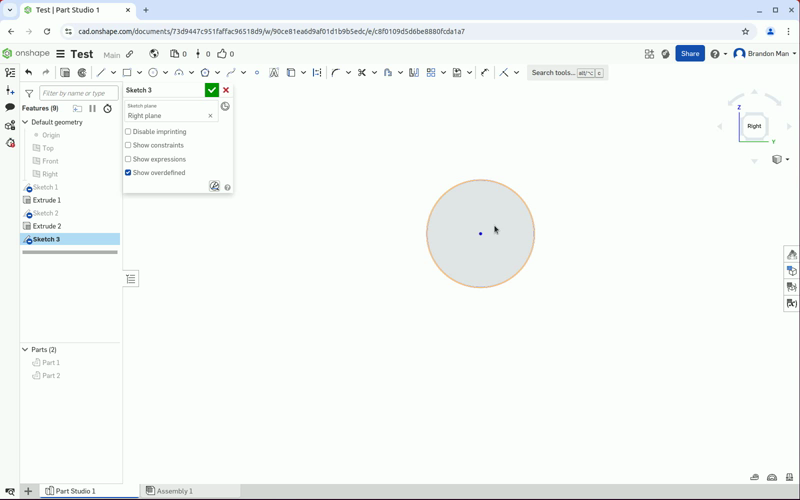
scroll(6)
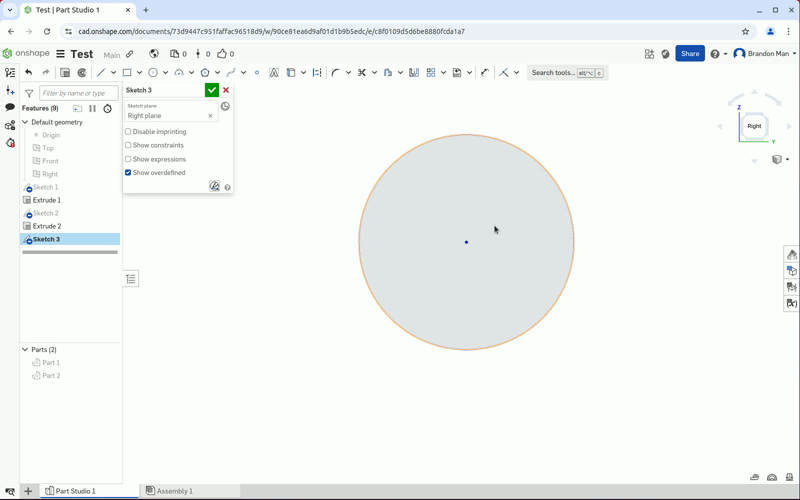
click(494, 225)
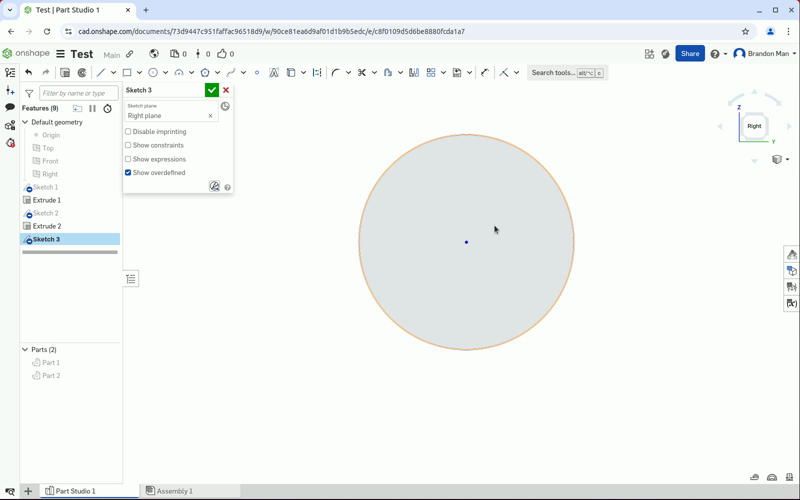
scroll(-6)
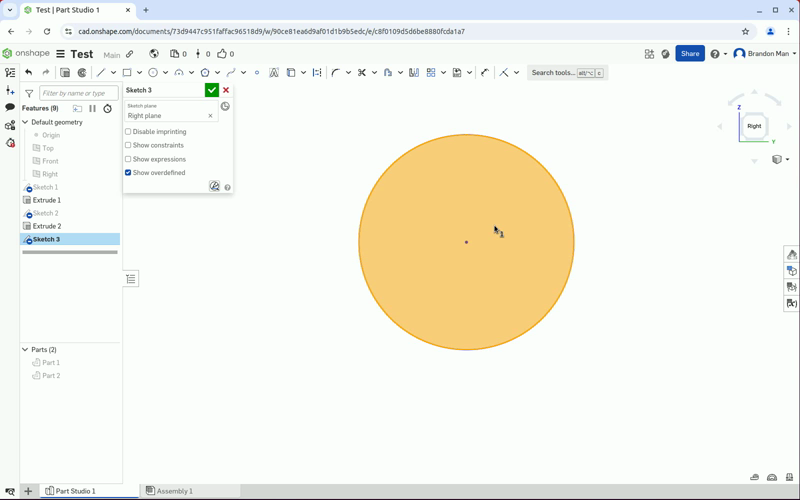
scroll(-6)
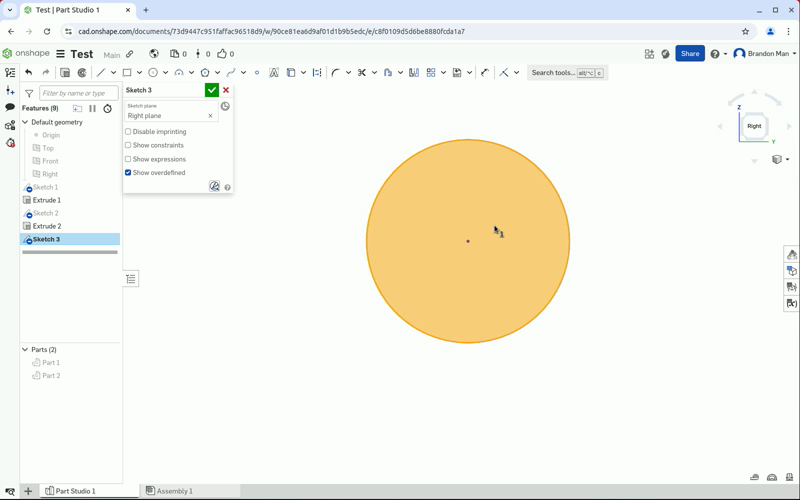
scroll(-6)
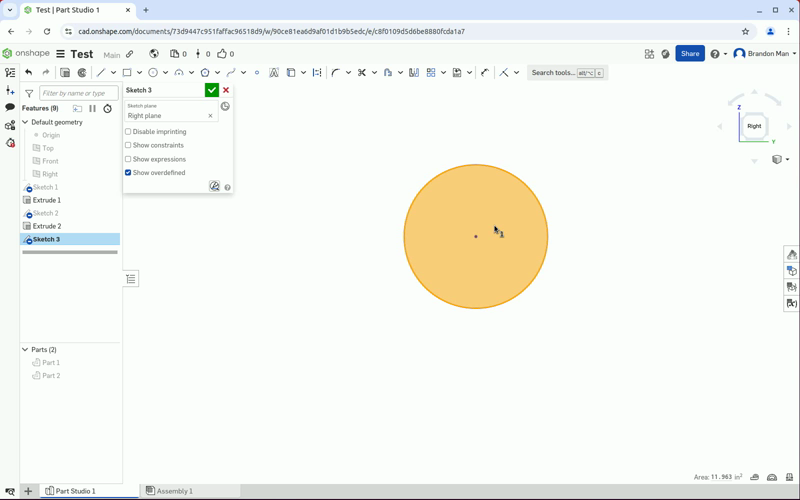
scroll(-6)
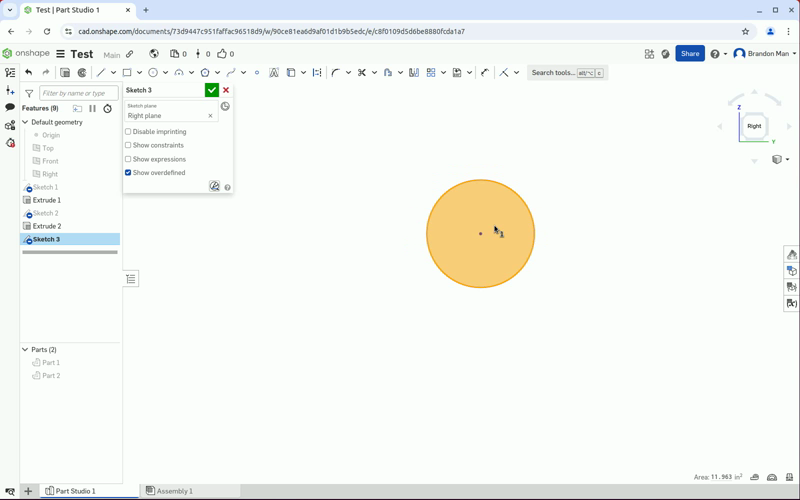
scroll(-6)
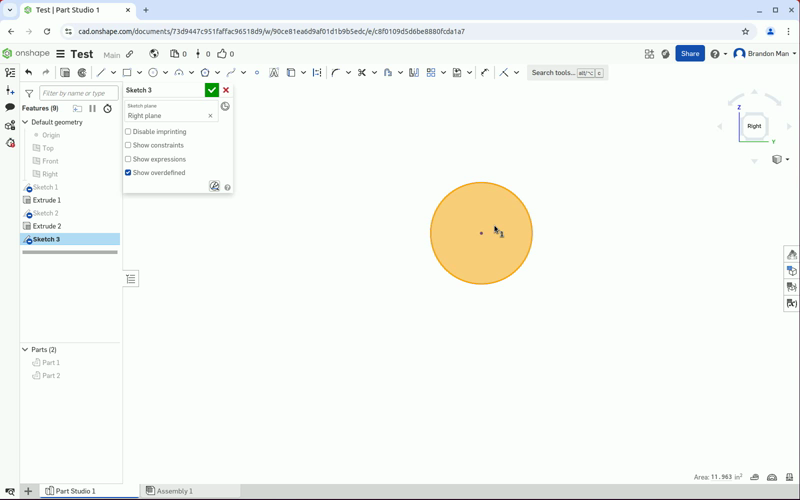
scroll(-6)
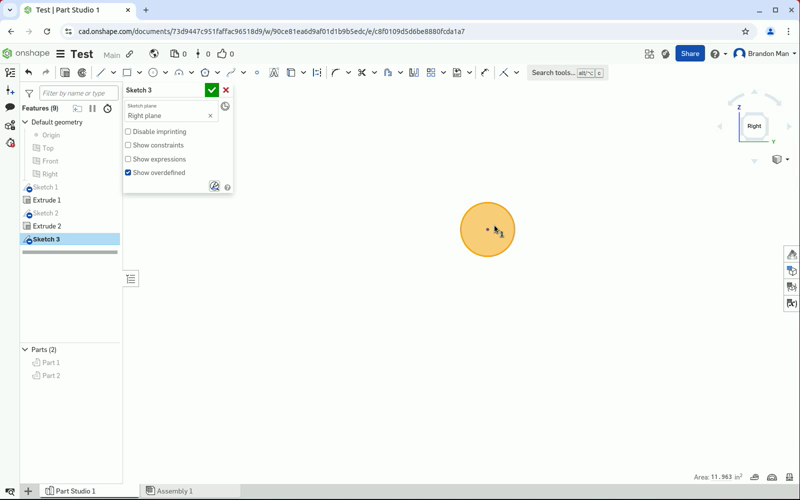
scroll(-6)
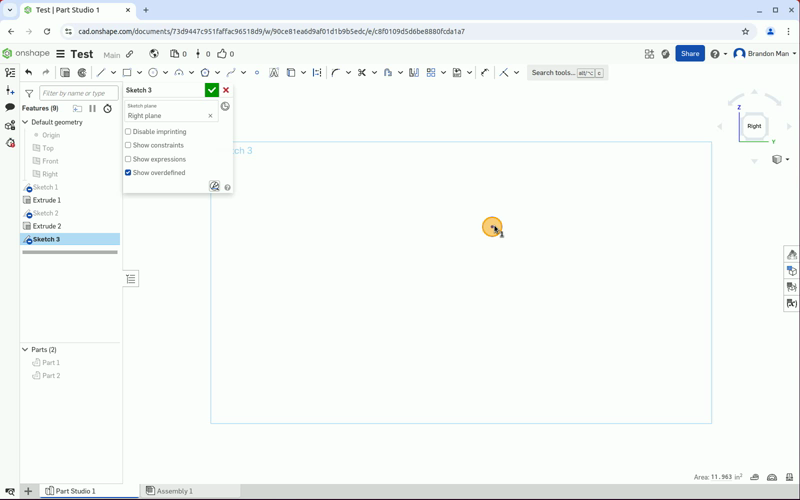
mouse_move(73, 352)
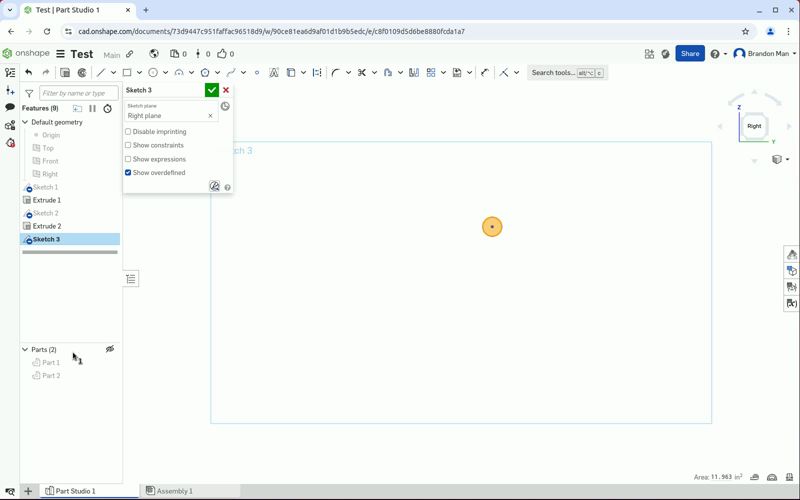
key(shift+y)
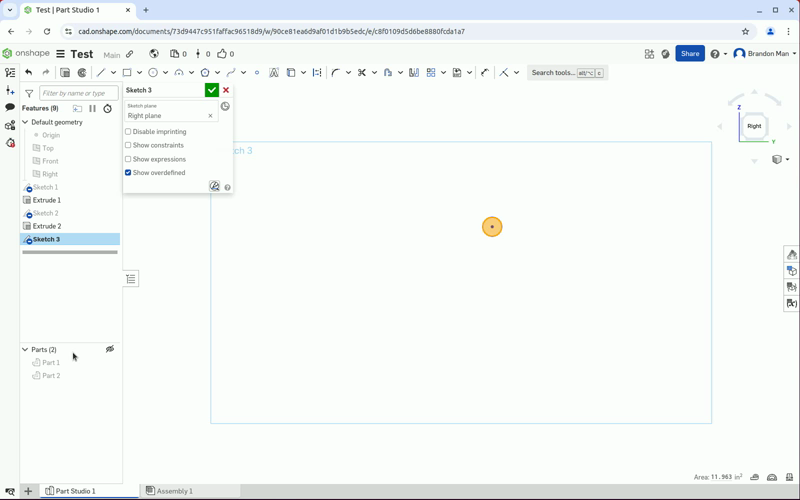
key(shift+e)
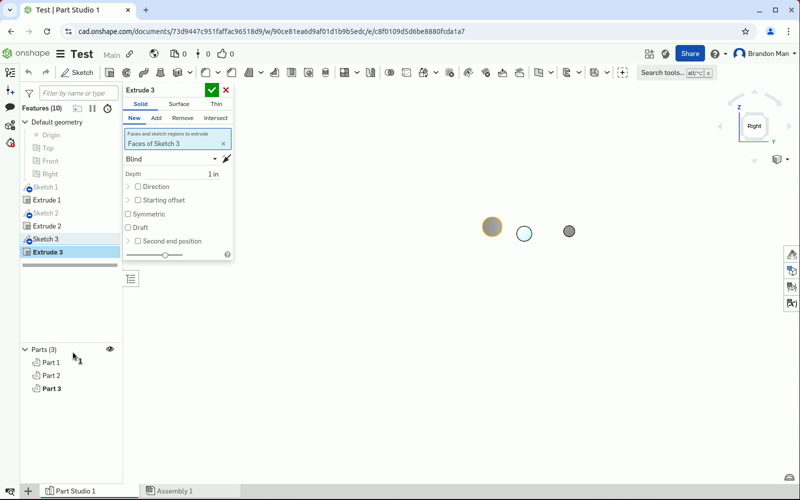
mouse_move(143, 106)
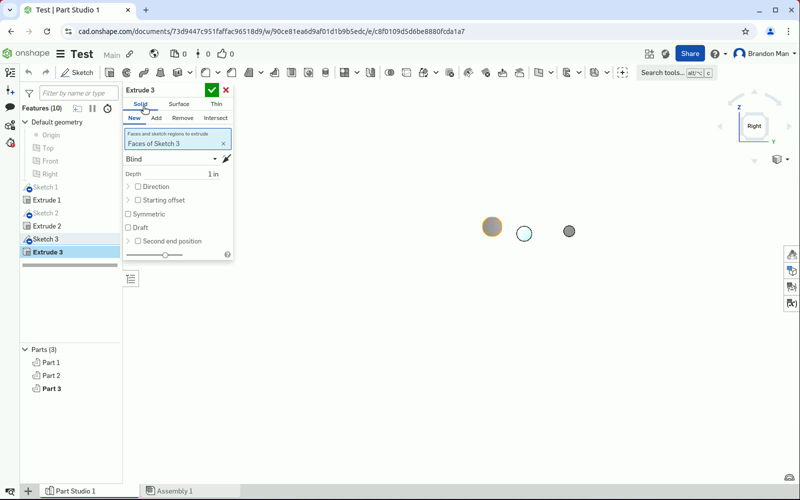
click(143, 106)
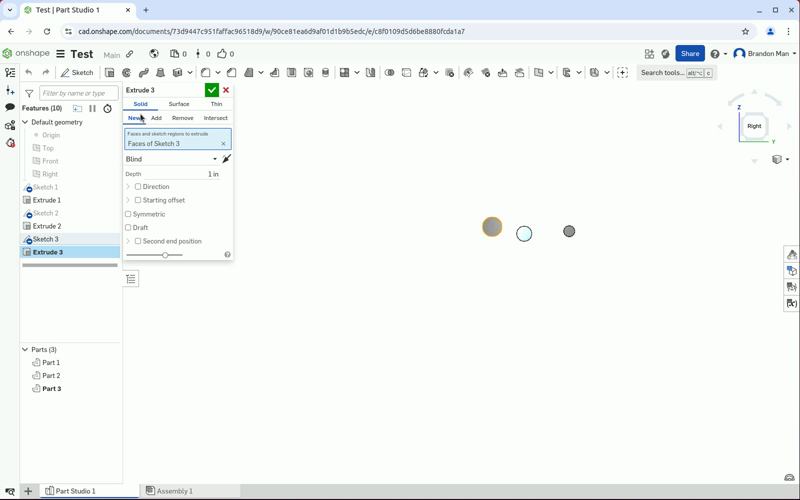
mouse_move(137, 120)
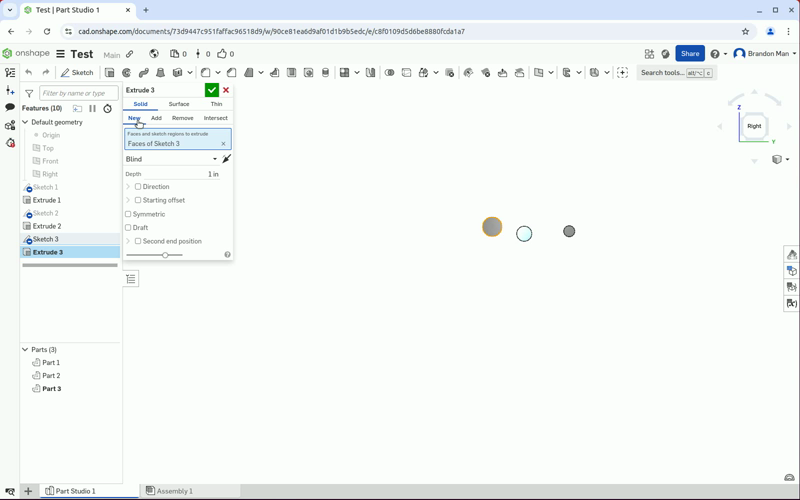
click(137, 120)
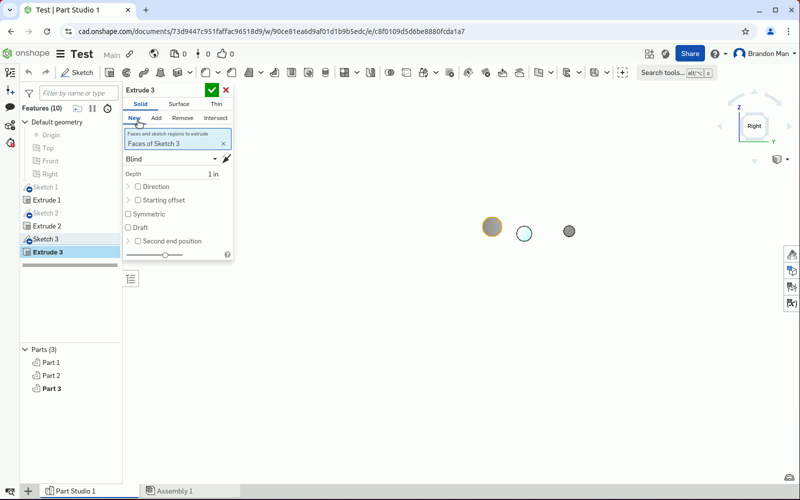
key(tab, 4)
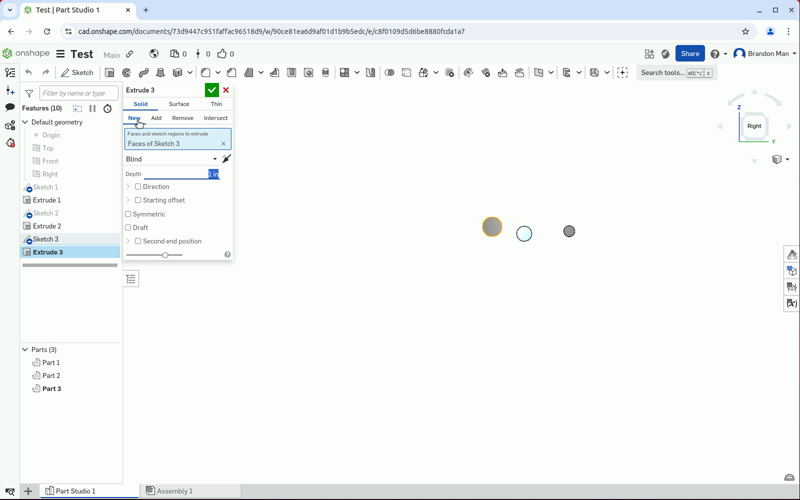
text(15.405)
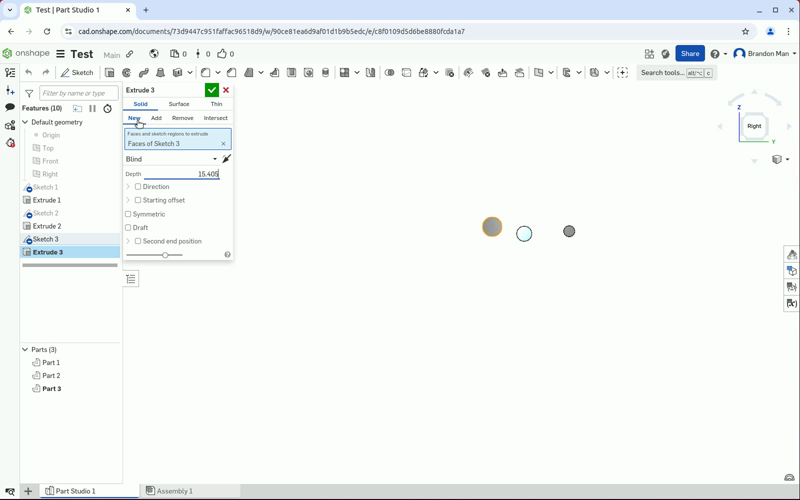
key(enter)
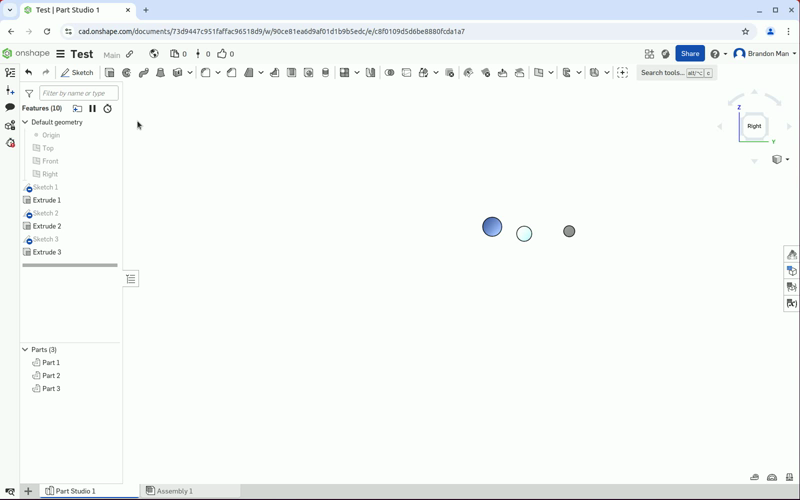
key(shift+h)
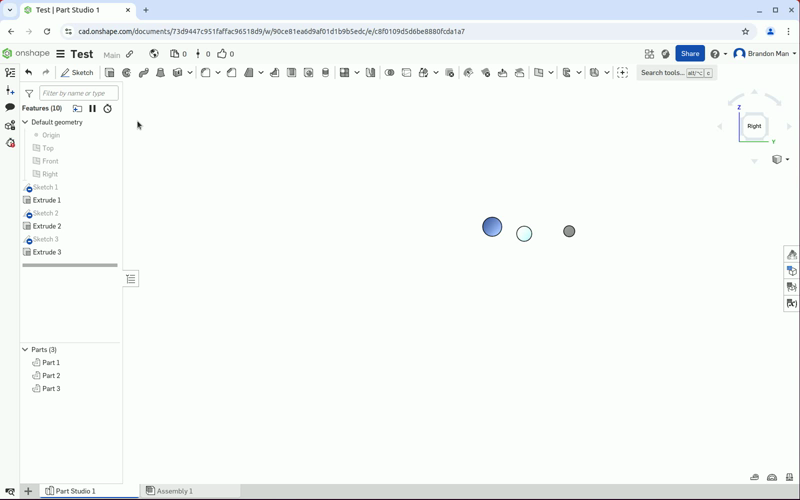
key(shift+h)
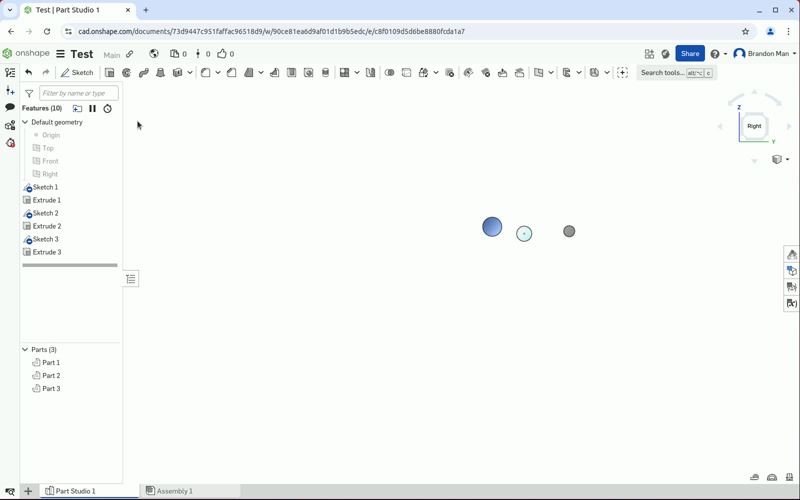
key(shift+7)
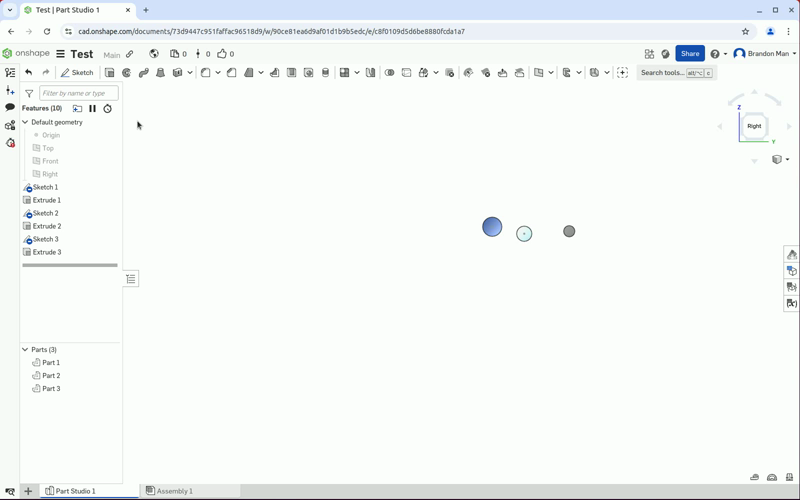
key(right, 2)
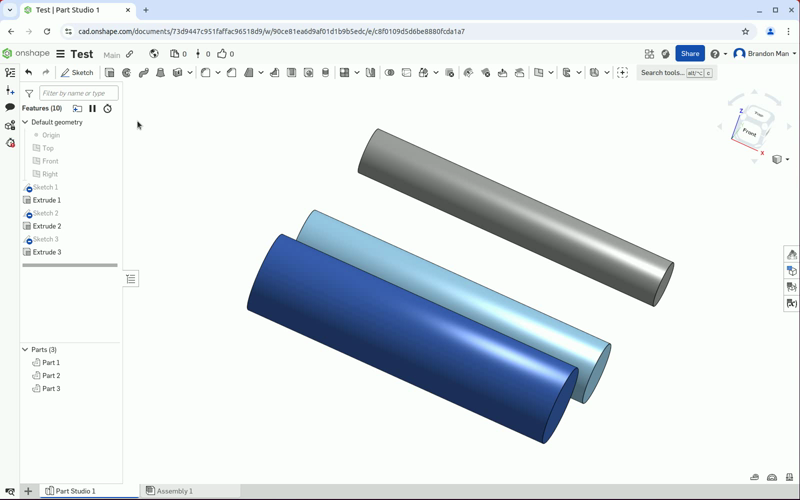
key(down, 2)
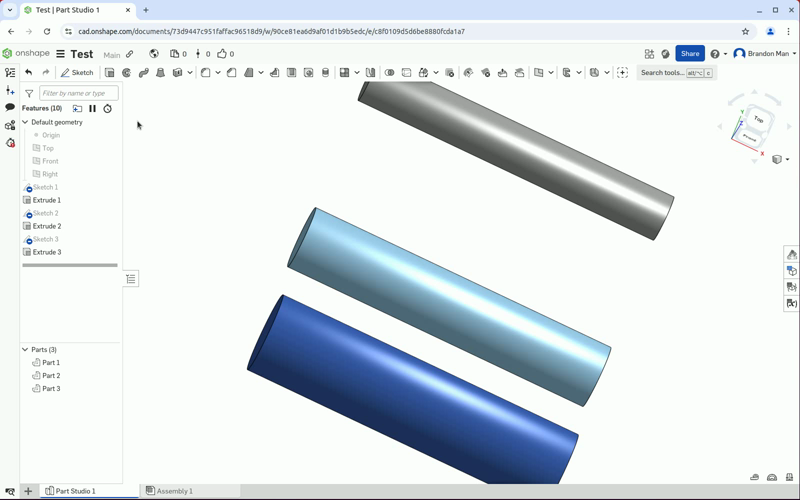
key(up, 2)
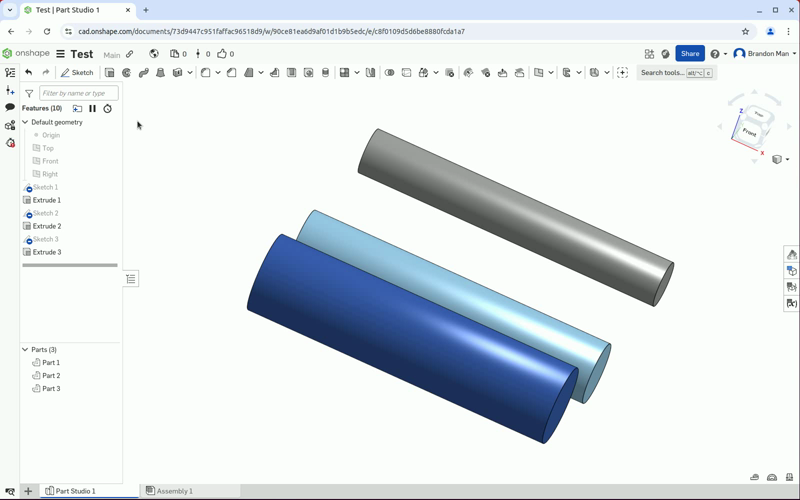
key(left, 2)
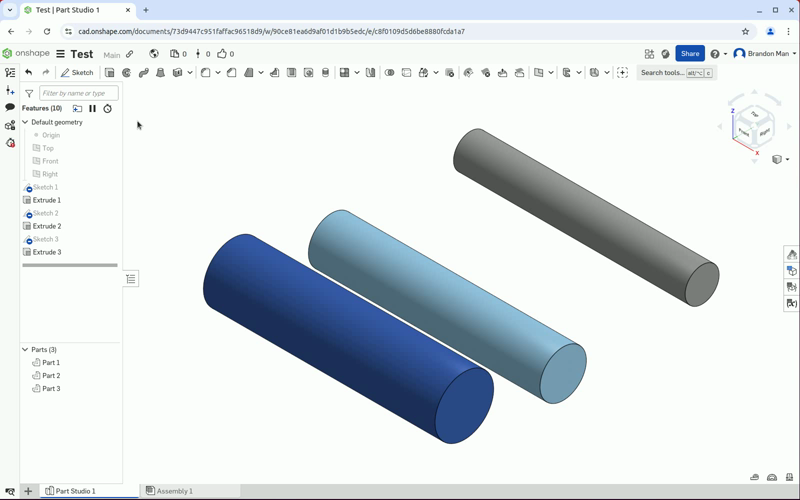
mouse_move(73, 189)
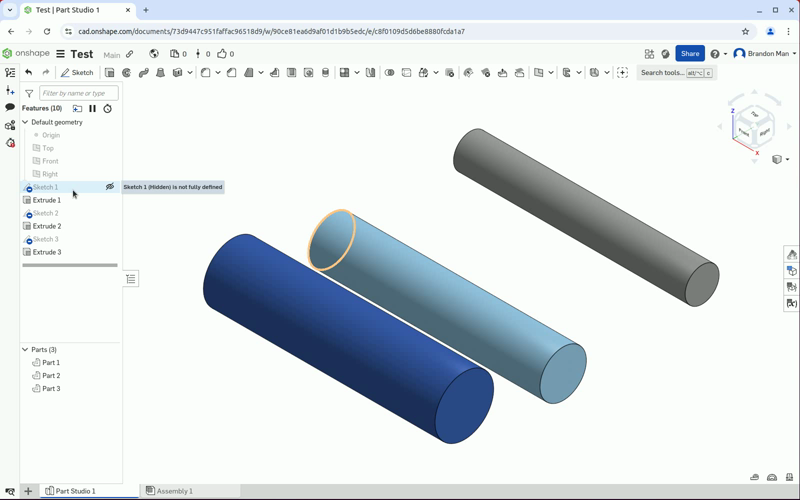
click(73, 189)